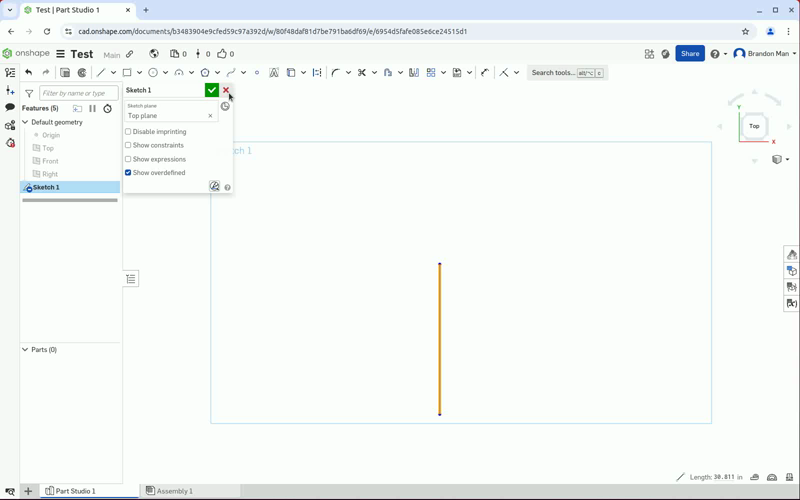
key(shift+h)
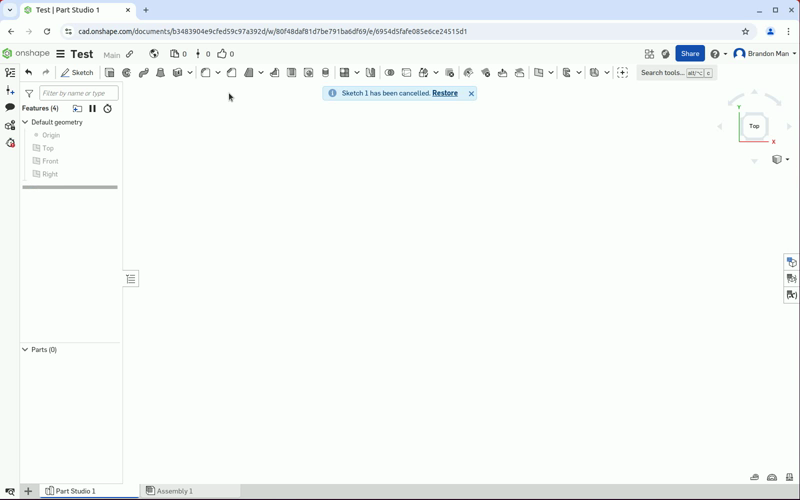
mouse_move(73, 352)
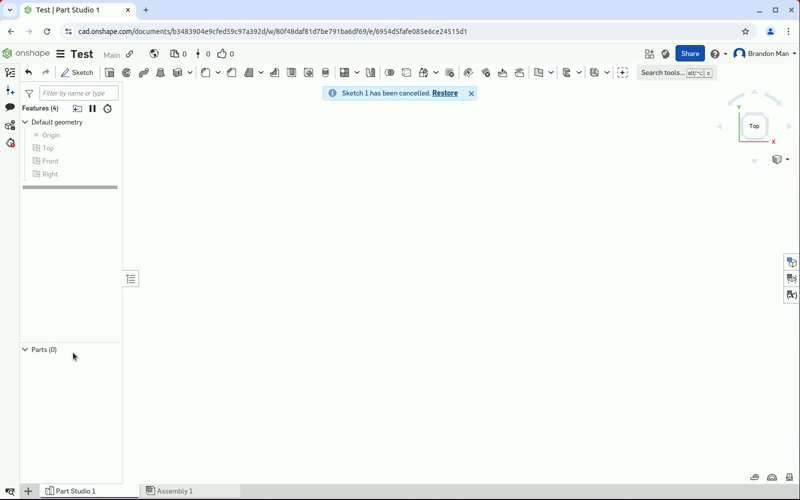
key(y)
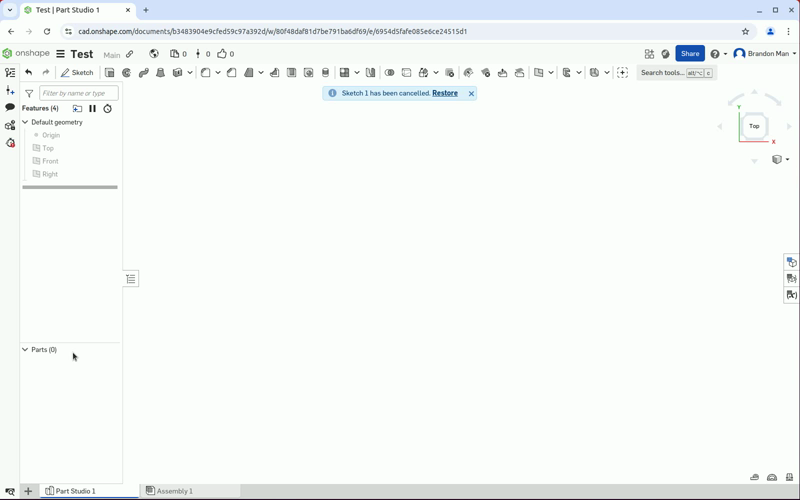
key(shift+p)
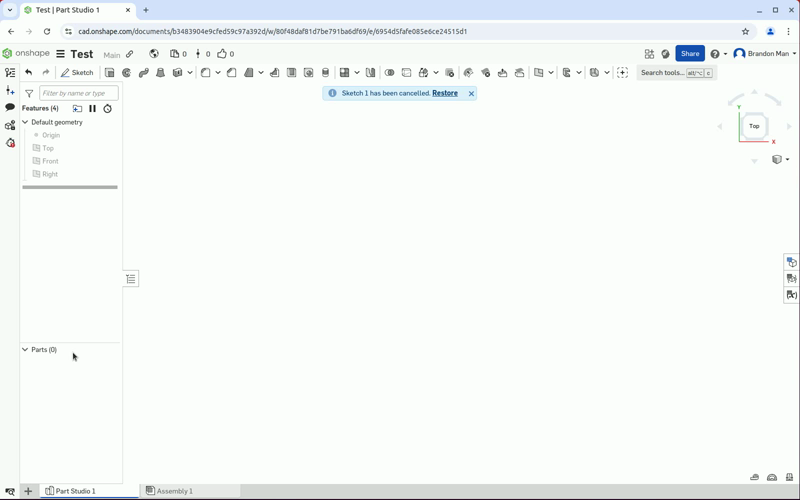
key(space)
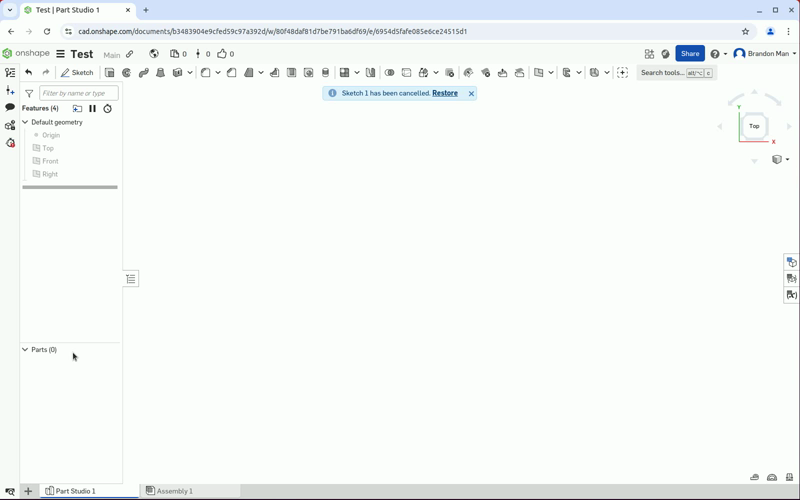
key_down(shift)
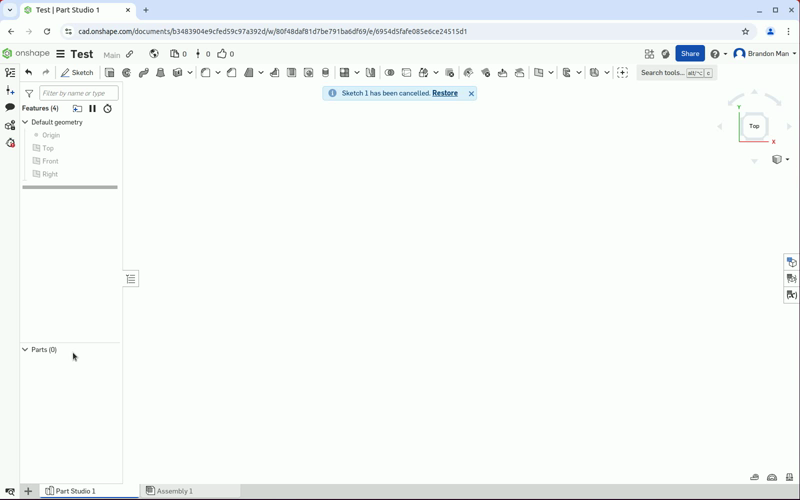
key(up)
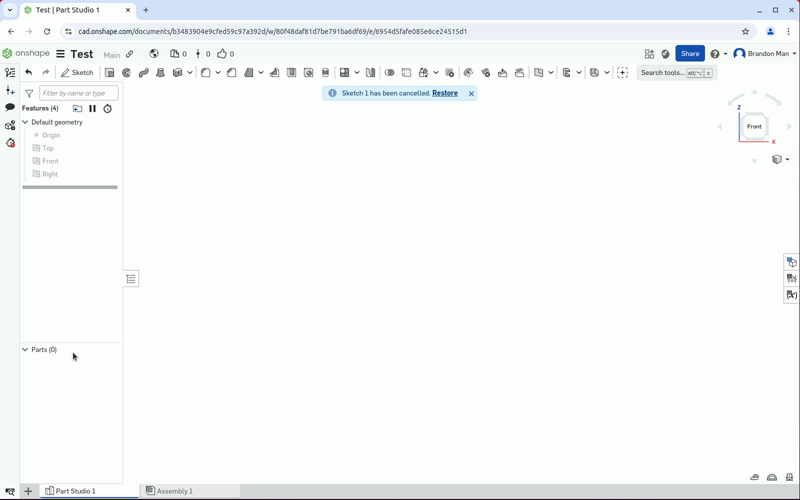
key_up(shift)
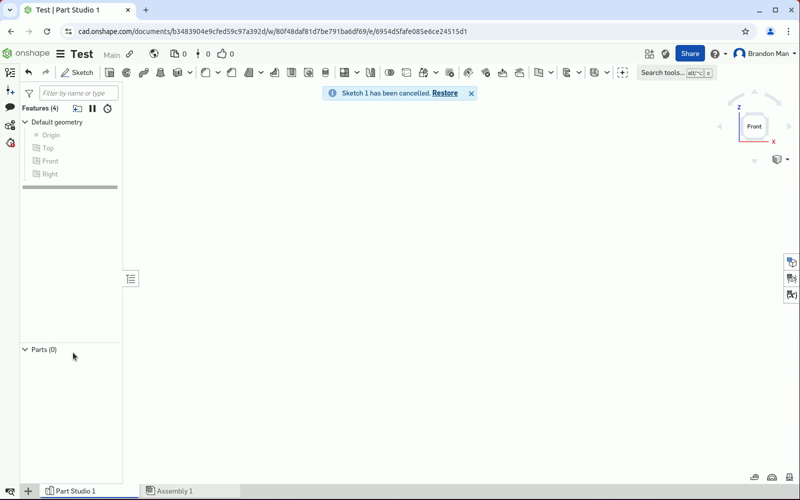
mouse_move(73, 352)
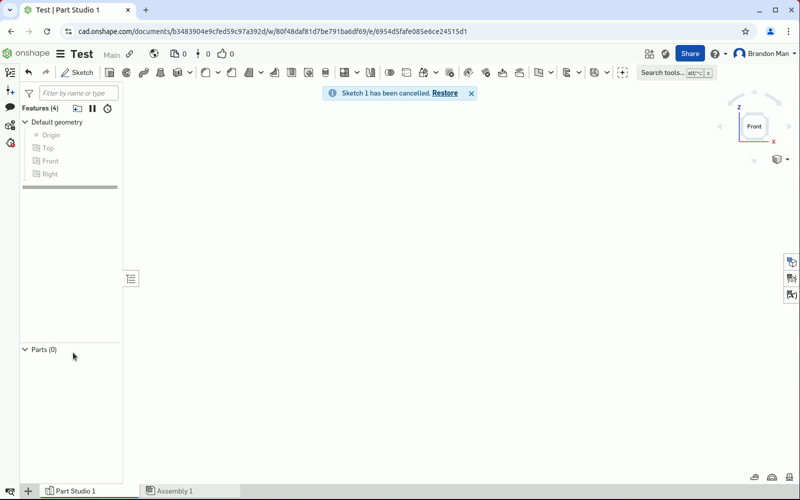
key(shift+y)
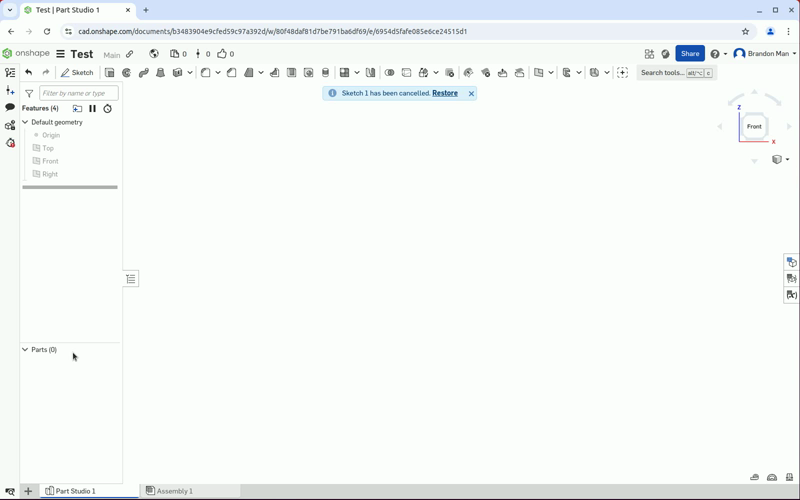
key(shift+s)
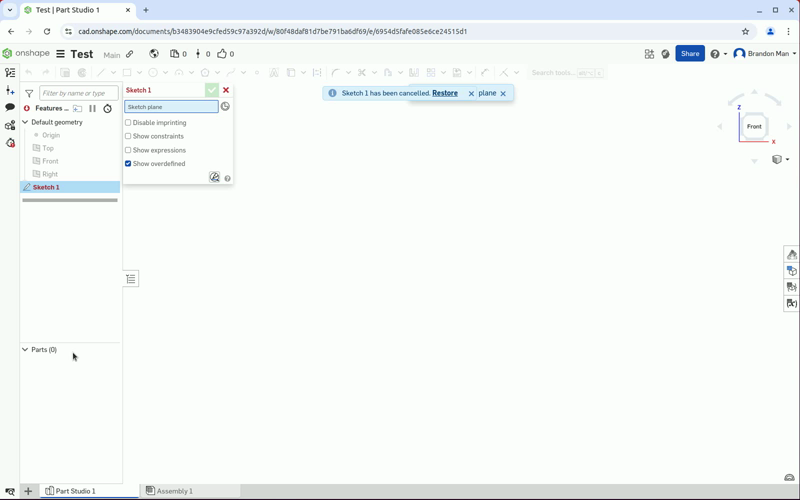
mouse_move(73, 163)
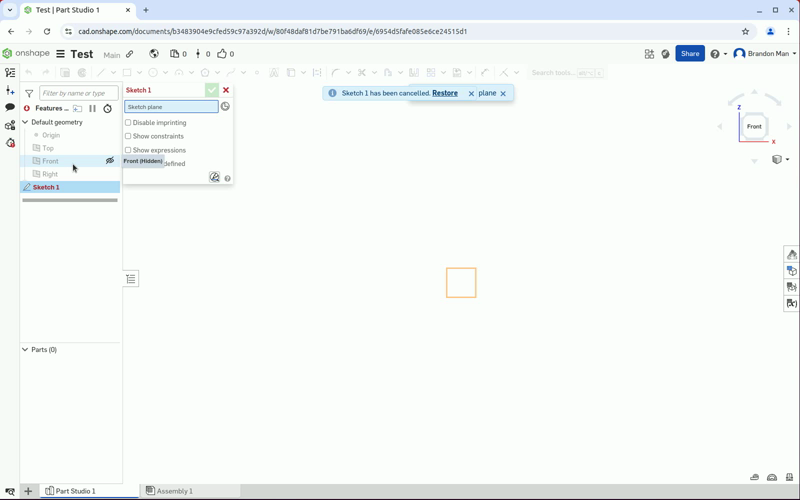
click(73, 163)
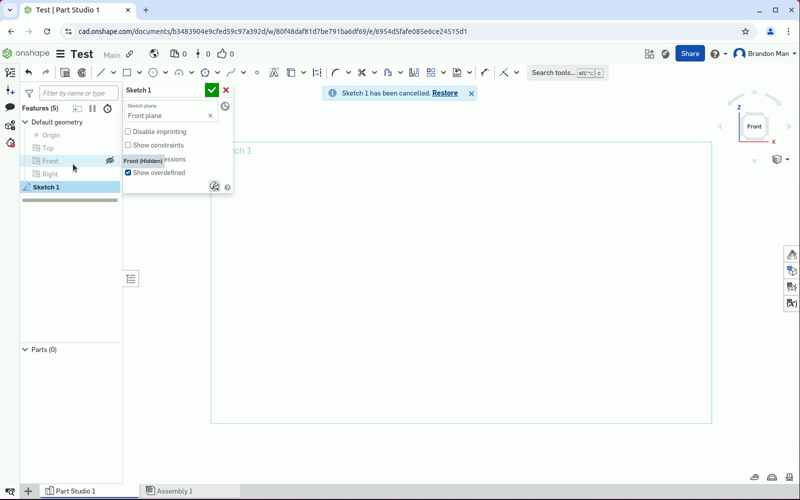
mouse_move(73, 352)
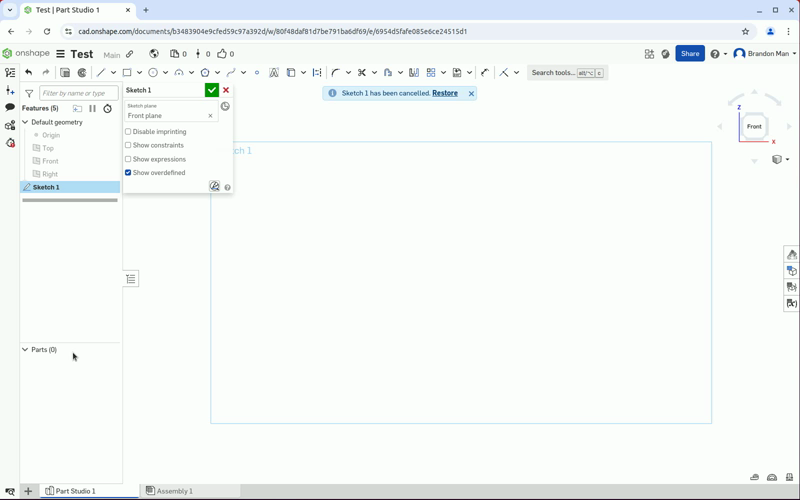
key(y)
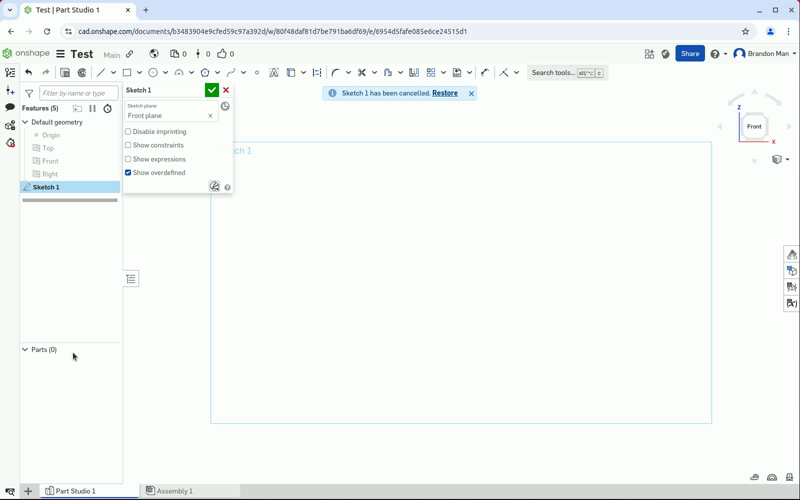
key(l)
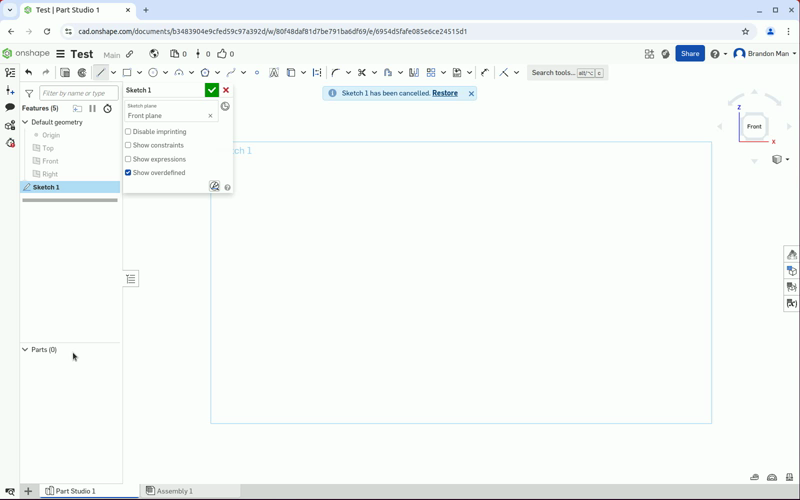
key_down(shift)
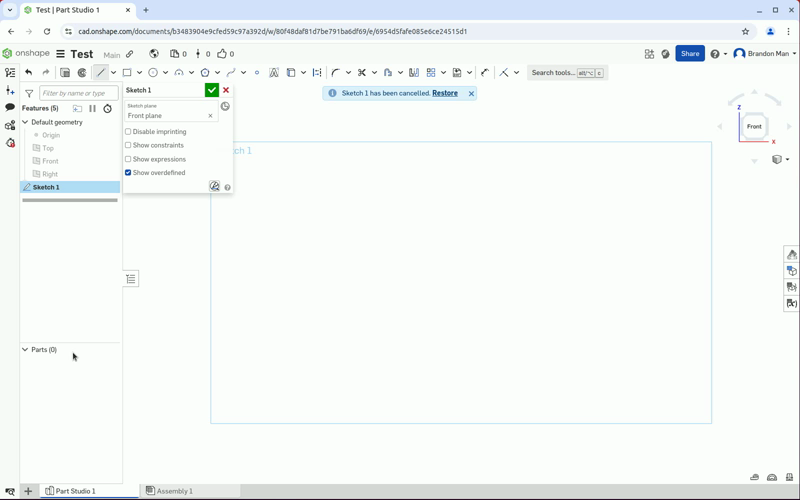
mouse_move(424, 387)
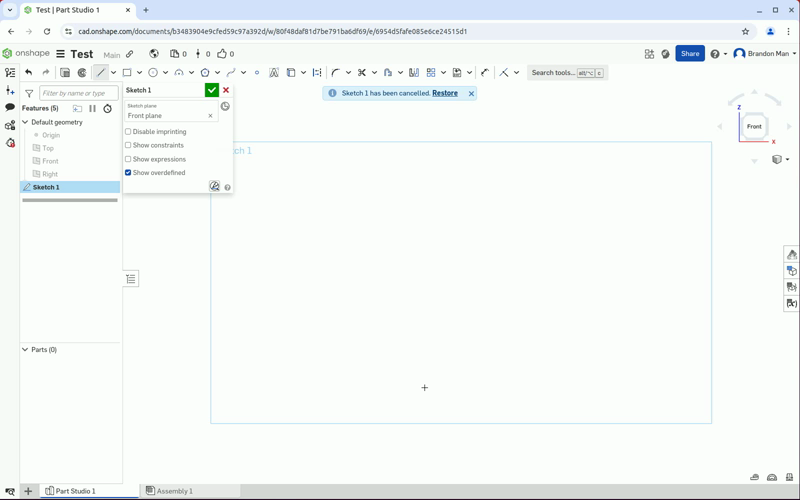
click(424, 387)
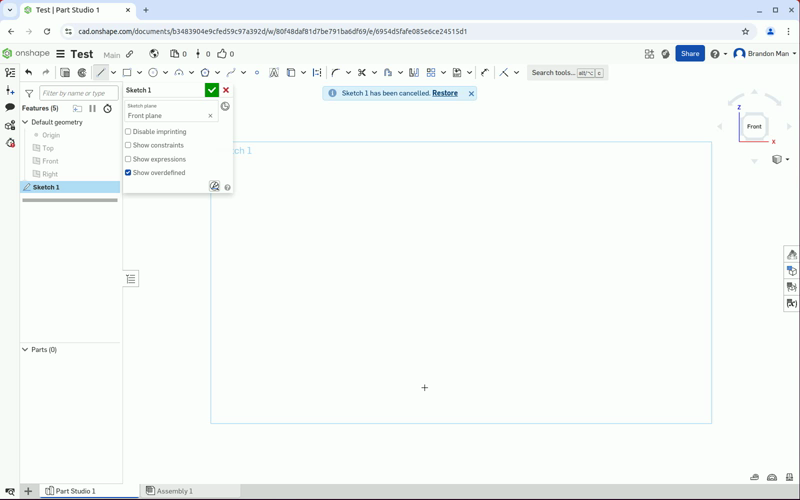
key_up(shift)
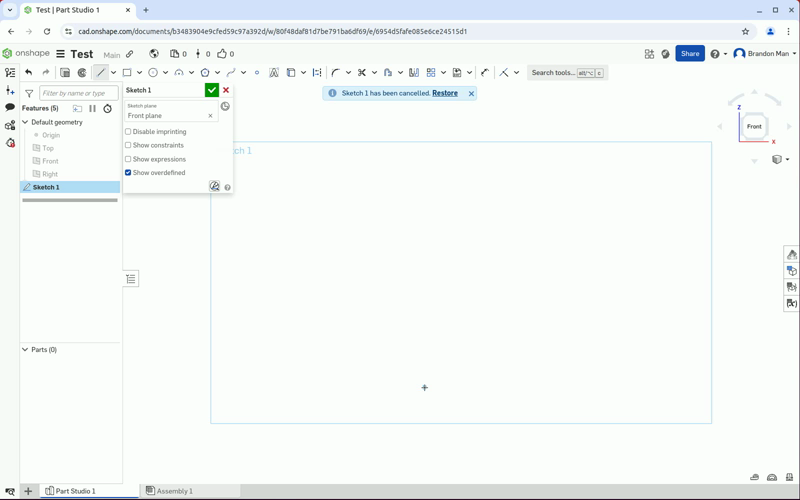
key_down(shift)
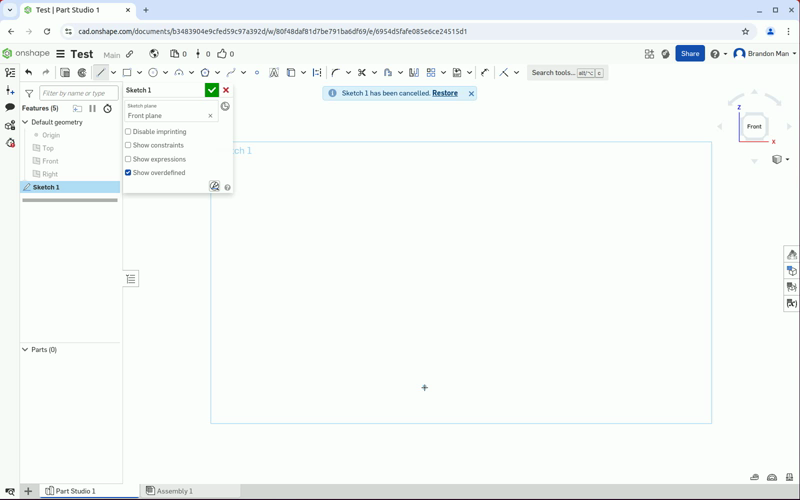
mouse_move(496, 387)
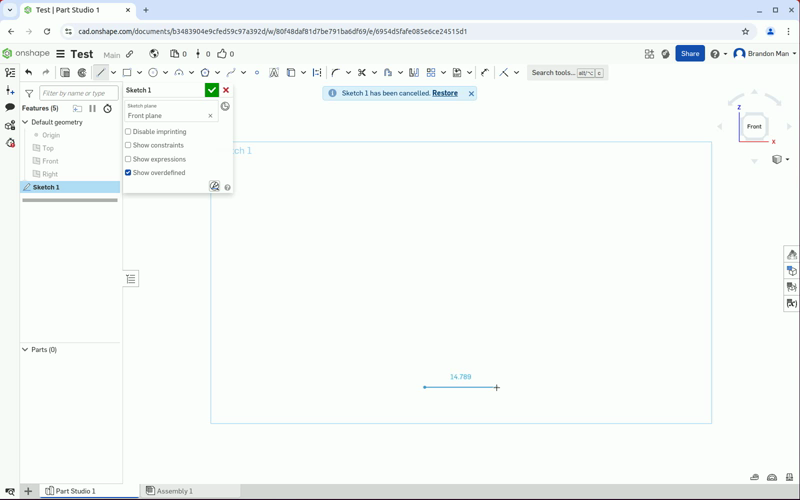
click(496, 387)
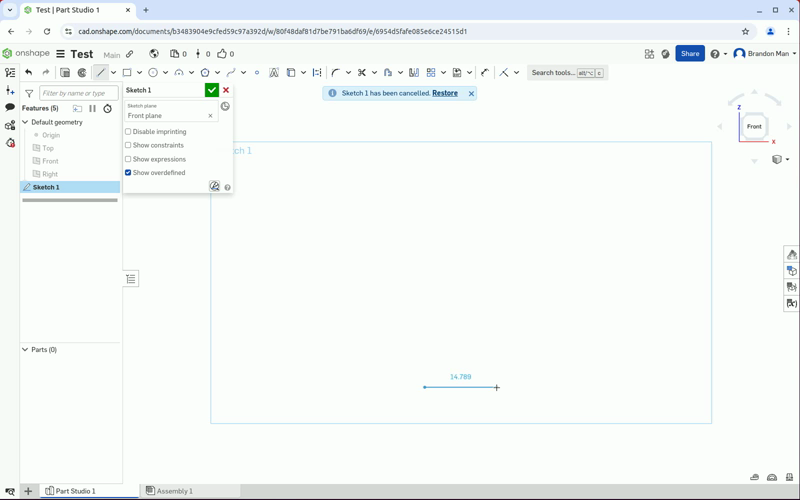
key_up(shift)
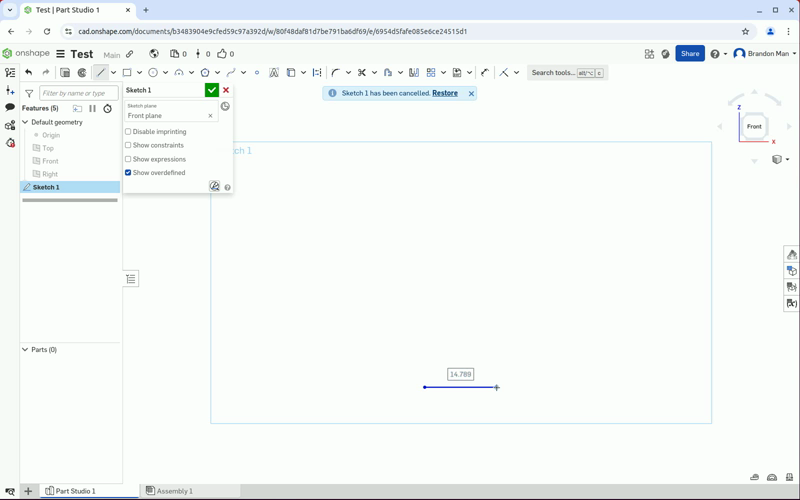
key_down(shift)
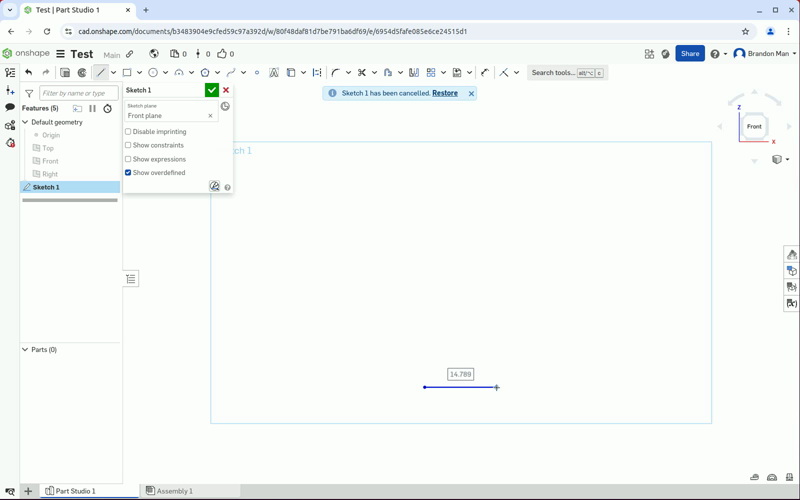
mouse_move(496, 179)
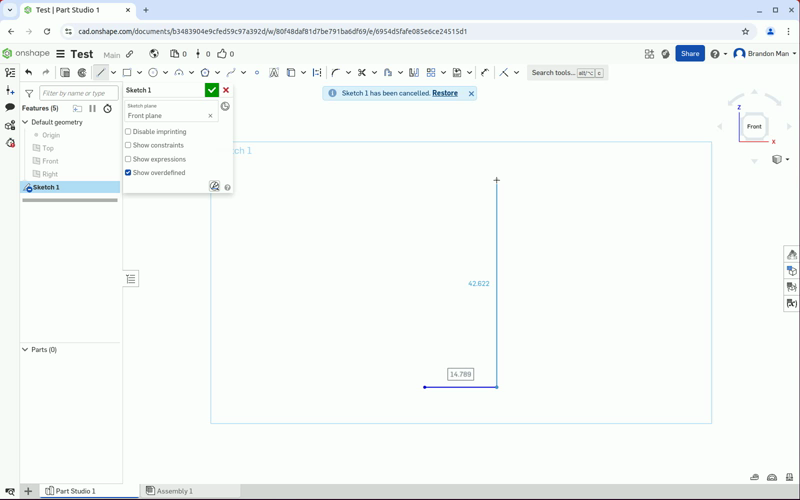
click(496, 179)
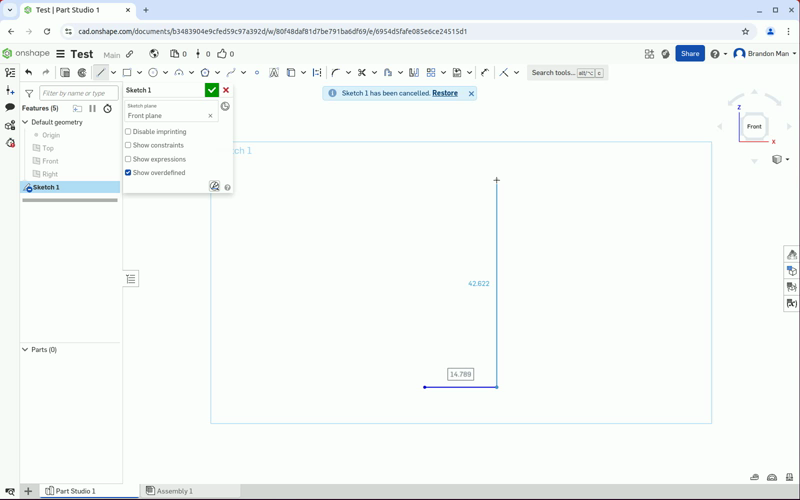
key_up(shift)
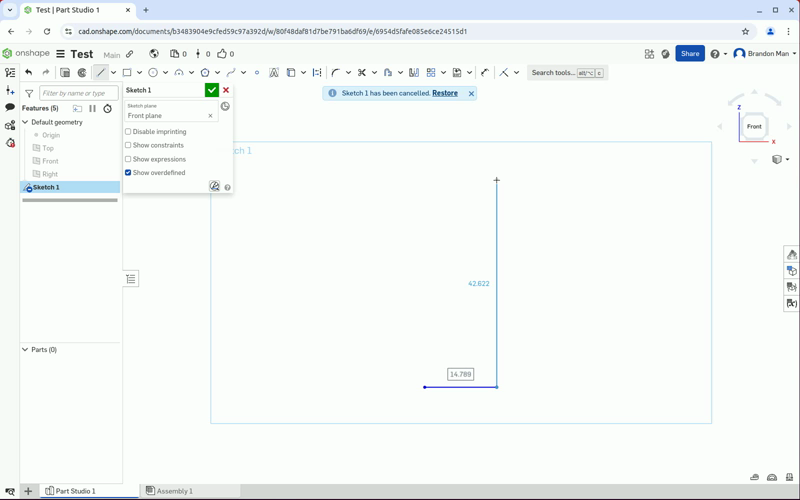
key_down(shift)
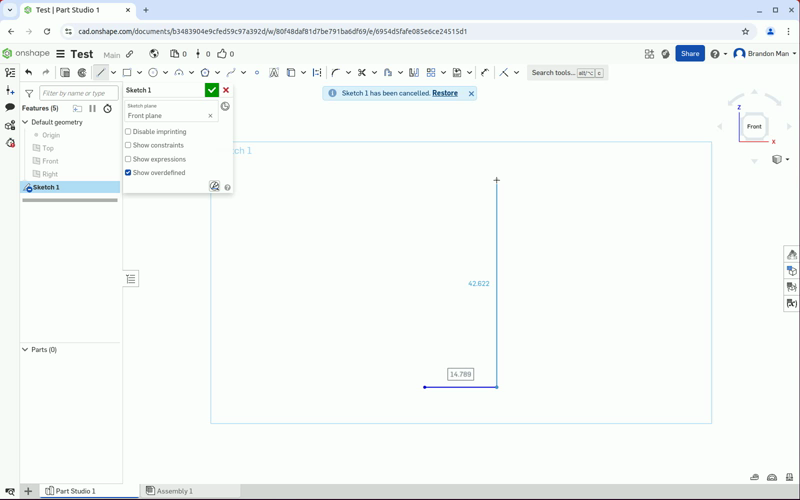
mouse_move(424, 179)
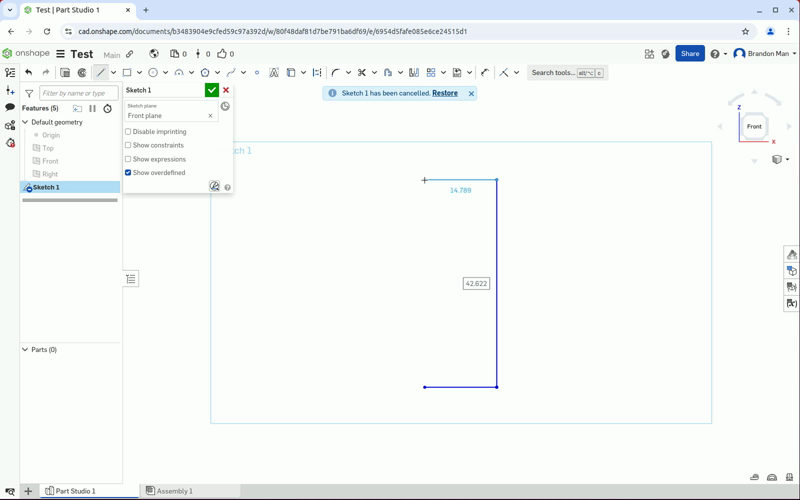
click(424, 179)
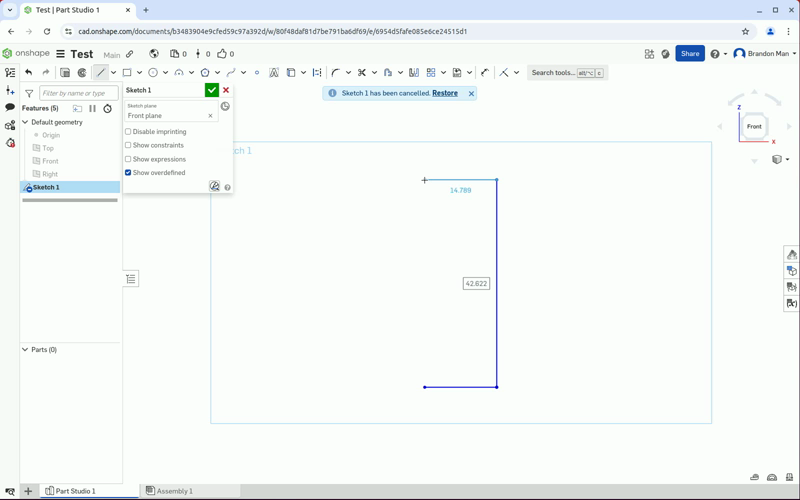
key_up(shift)
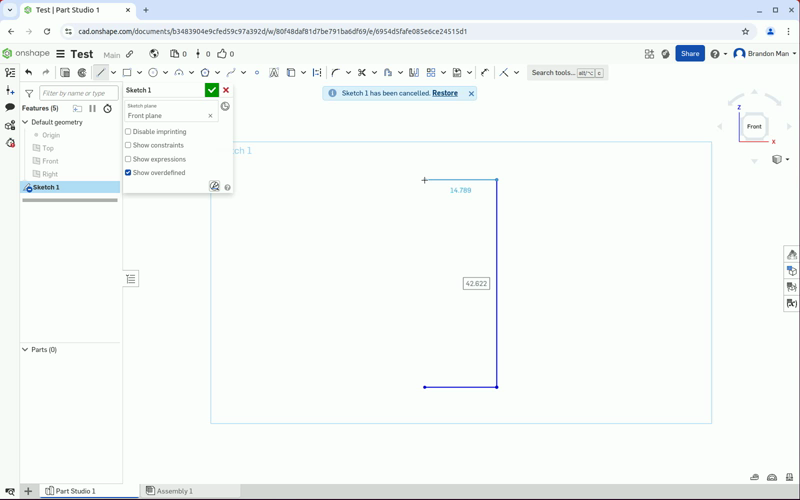
key_down(shift)
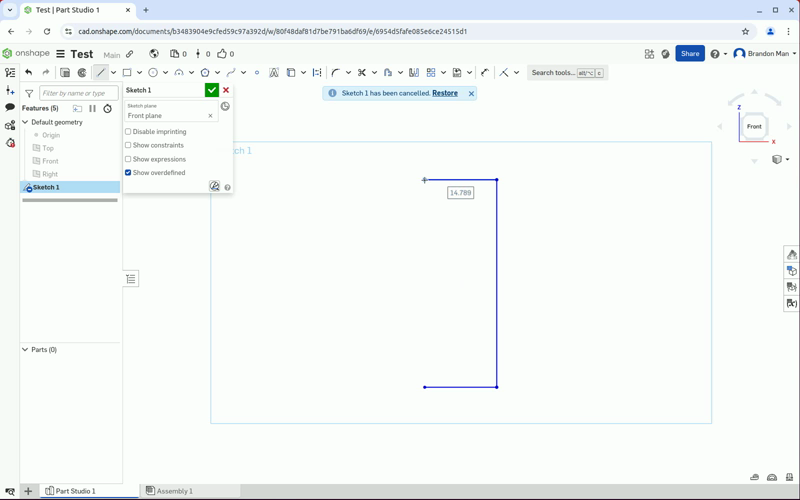
mouse_move(424, 387)
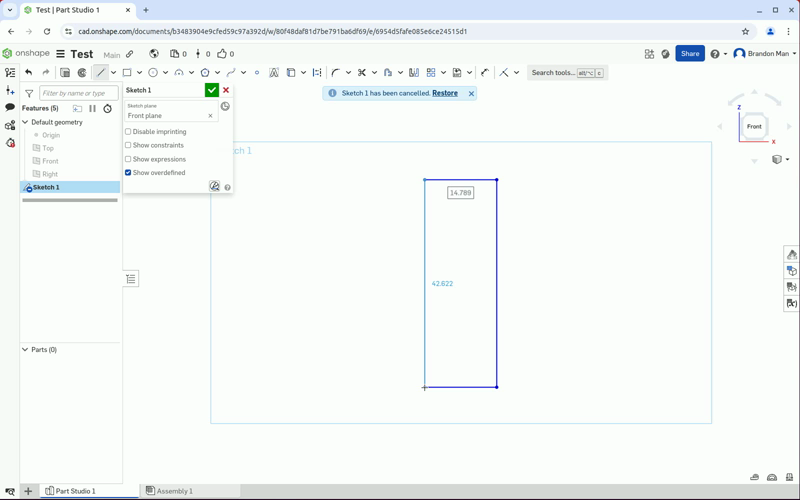
key_up(shift)
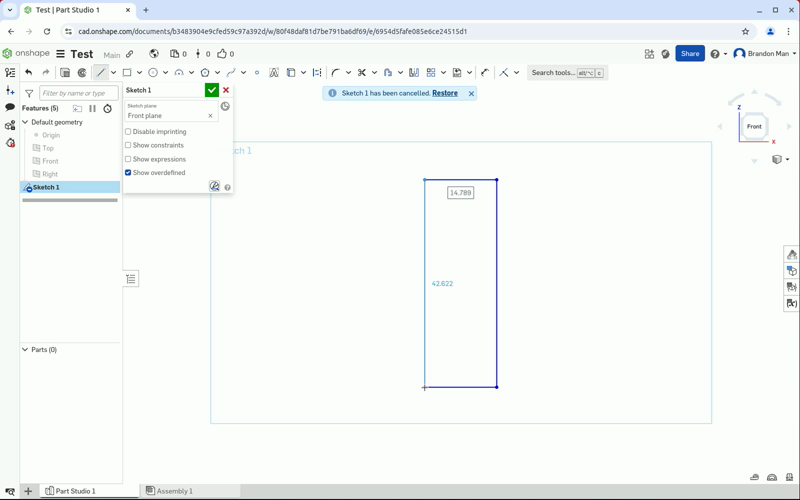
click(424, 387)
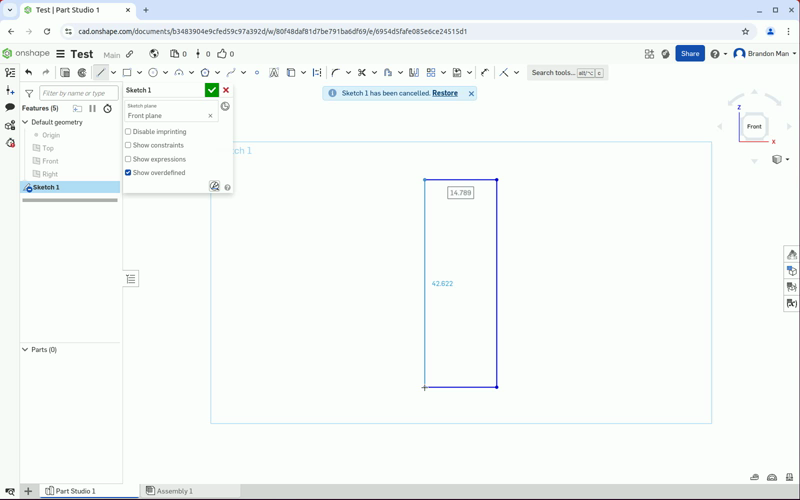
key(esc)
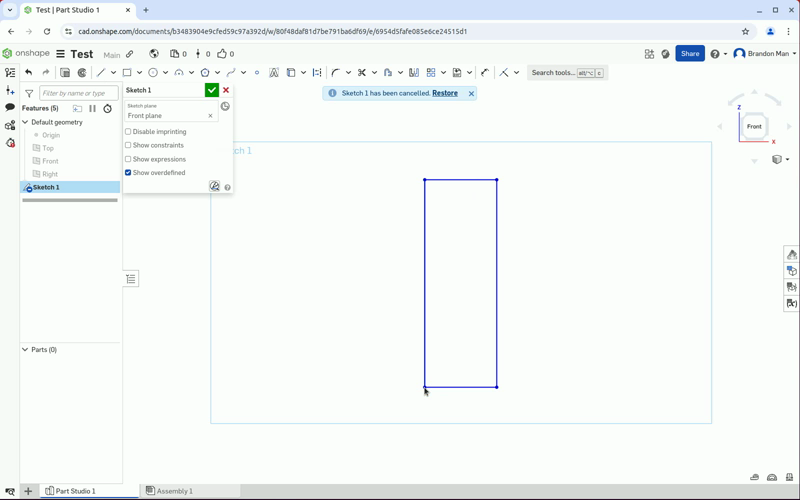
key(c)
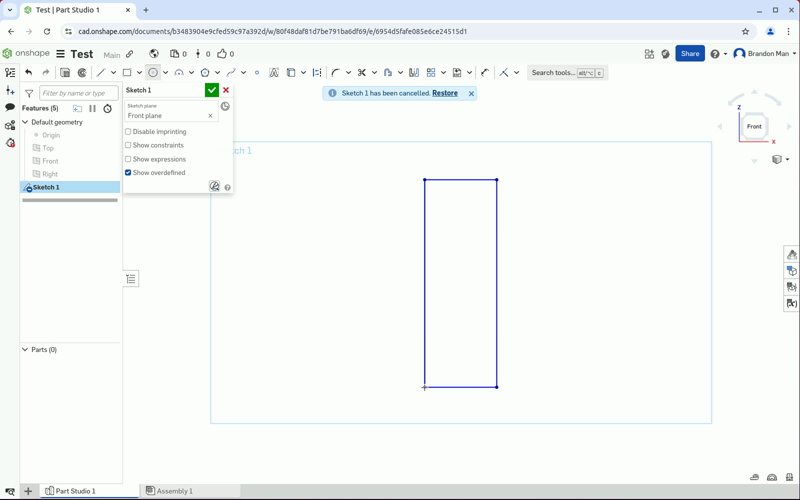
key_down(shift)
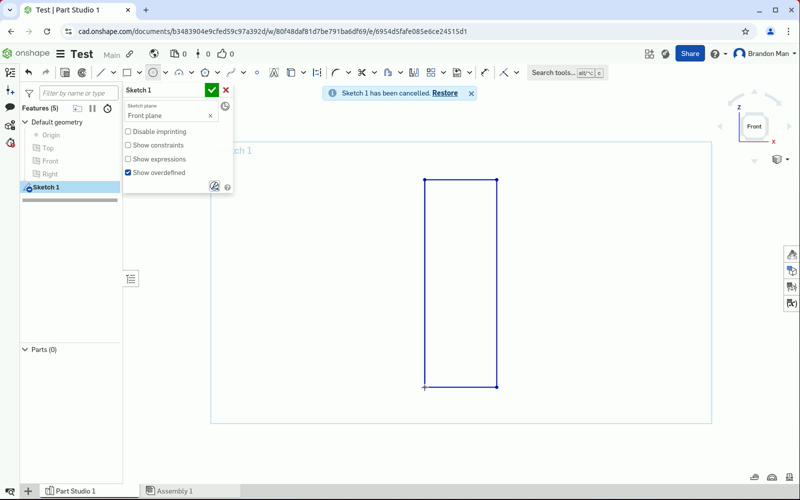
mouse_move(431, 282)
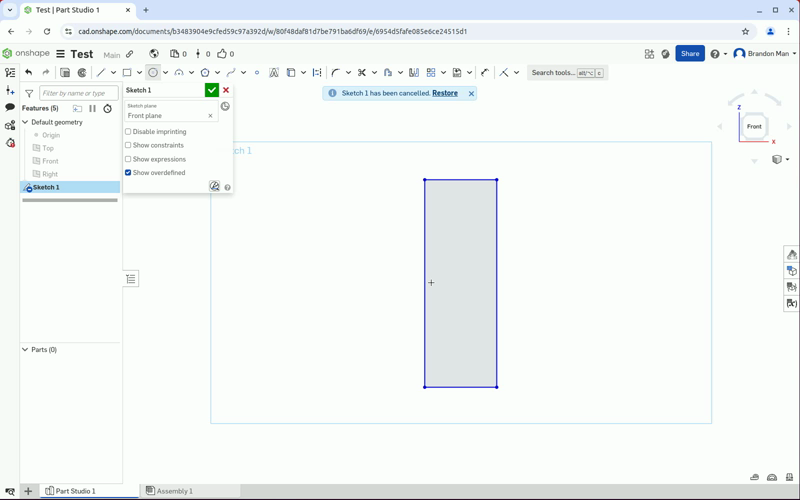
click(431, 282)
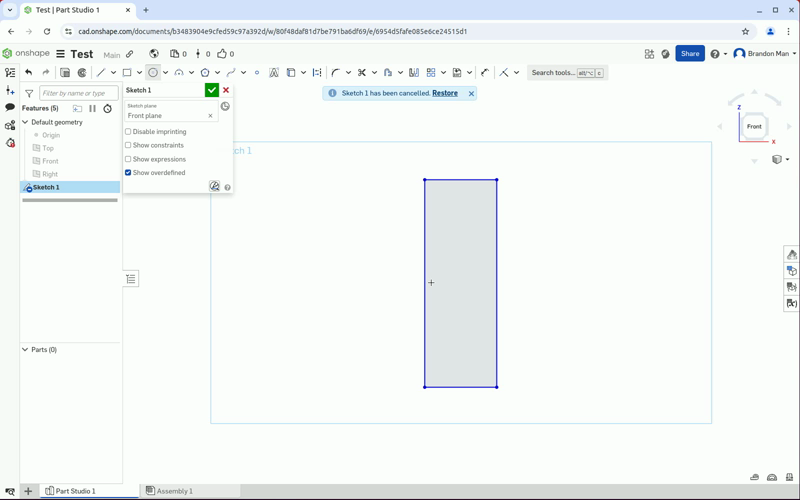
key_up(shift)
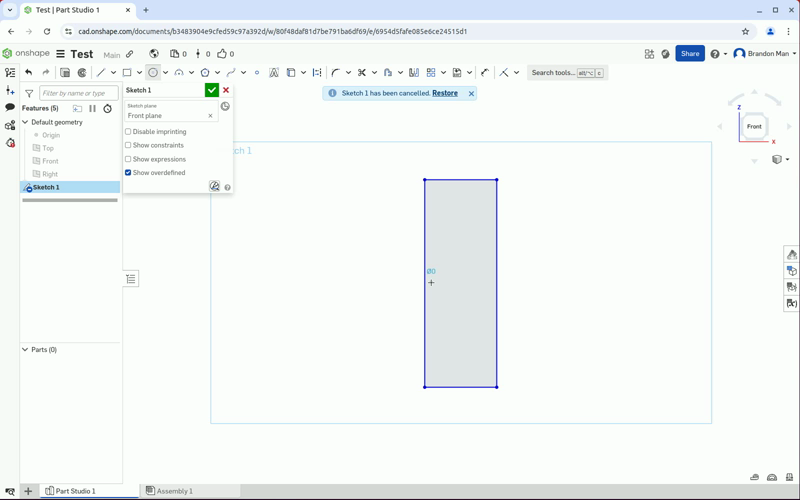
mouse_move(435, 282)
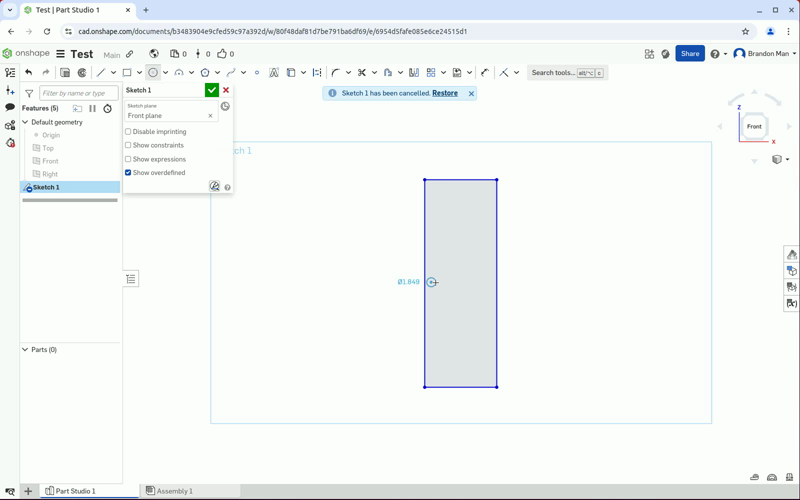
click(435, 282)
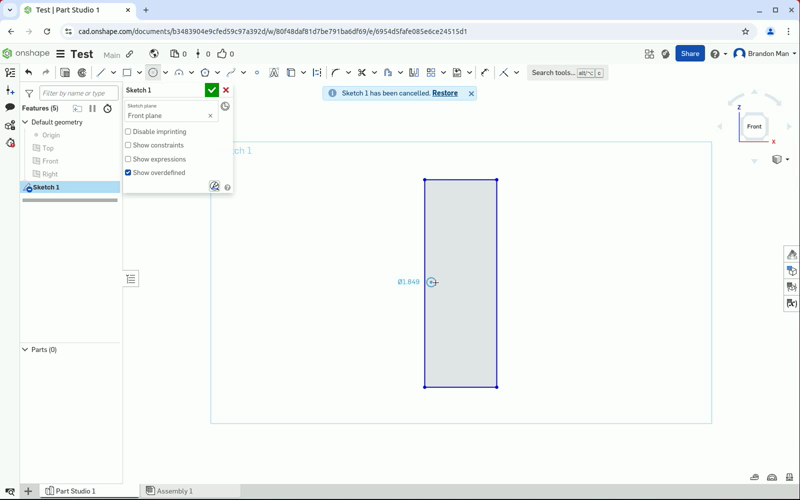
key(esc)
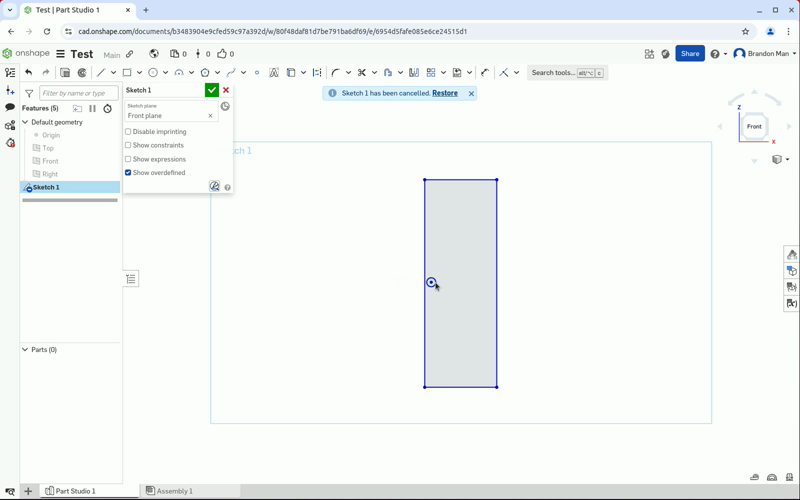
key(c)
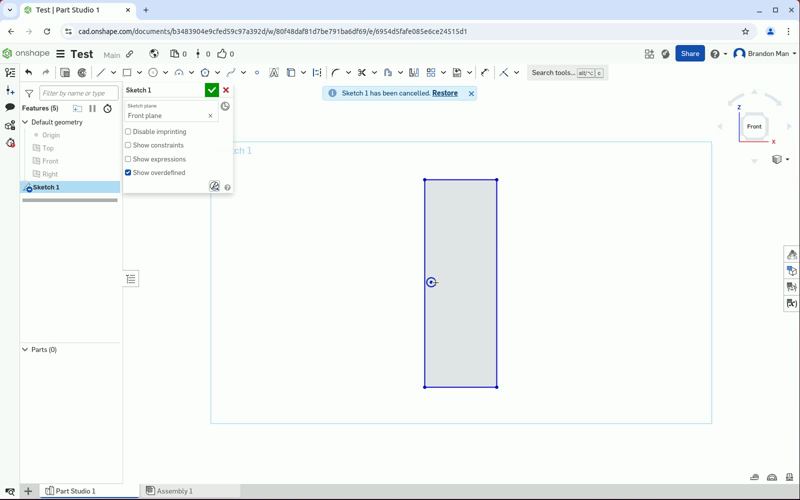
key_down(shift)
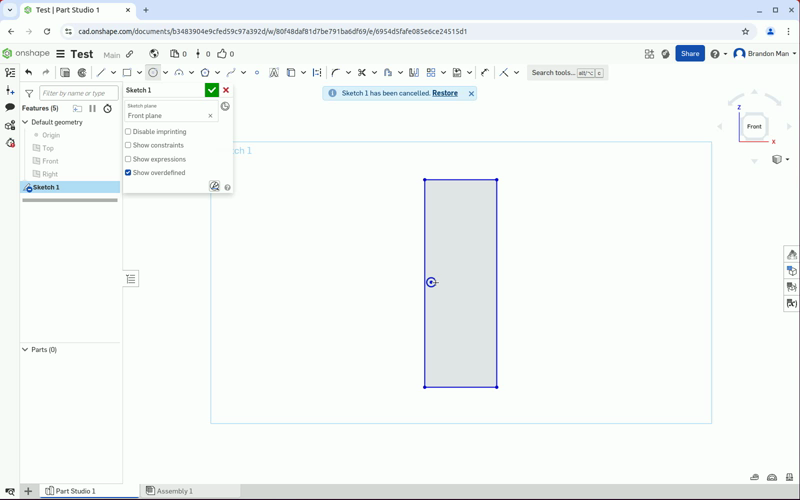
mouse_move(490, 282)
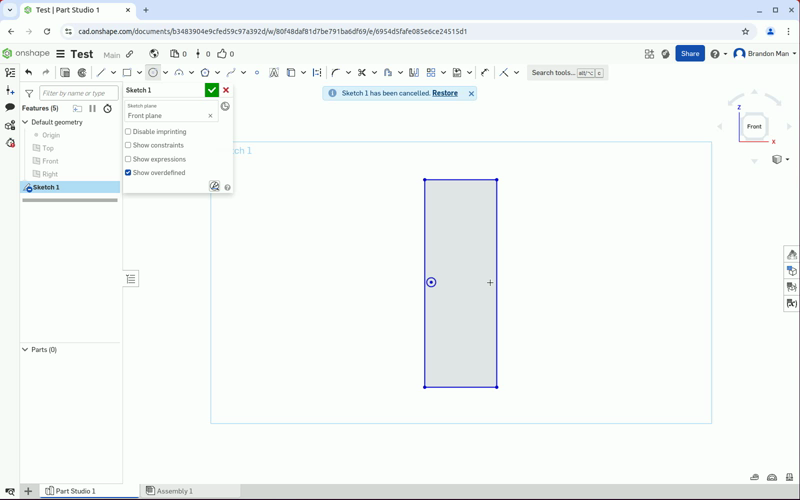
click(490, 282)
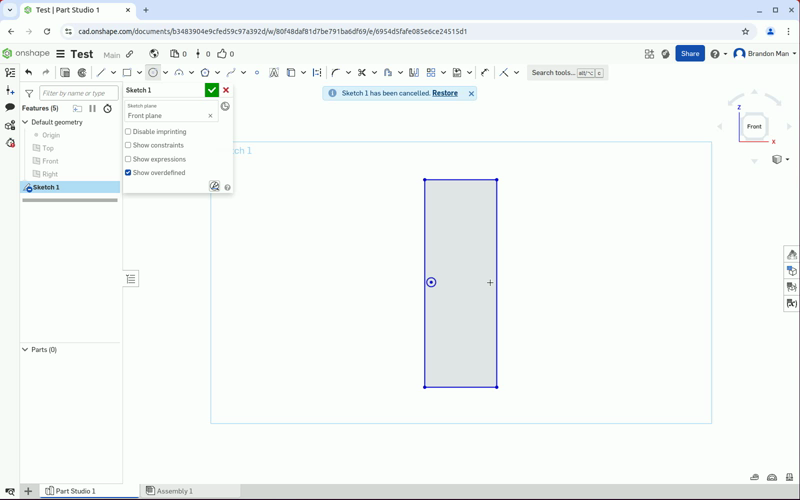
key_up(shift)
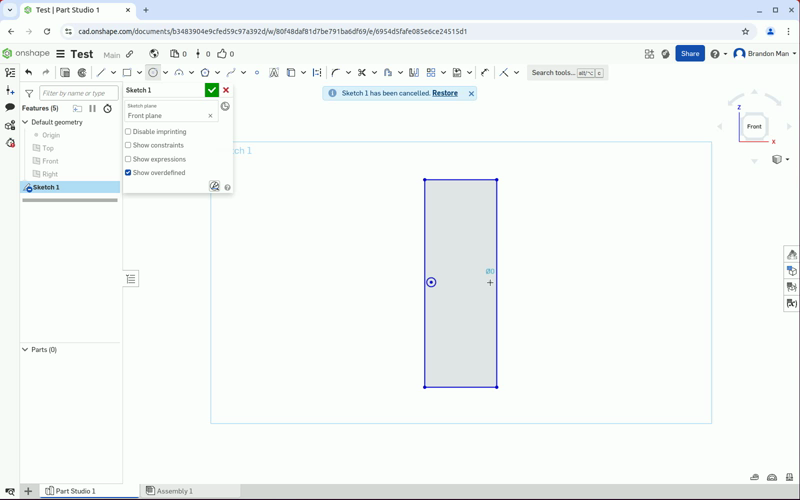
mouse_move(494, 282)
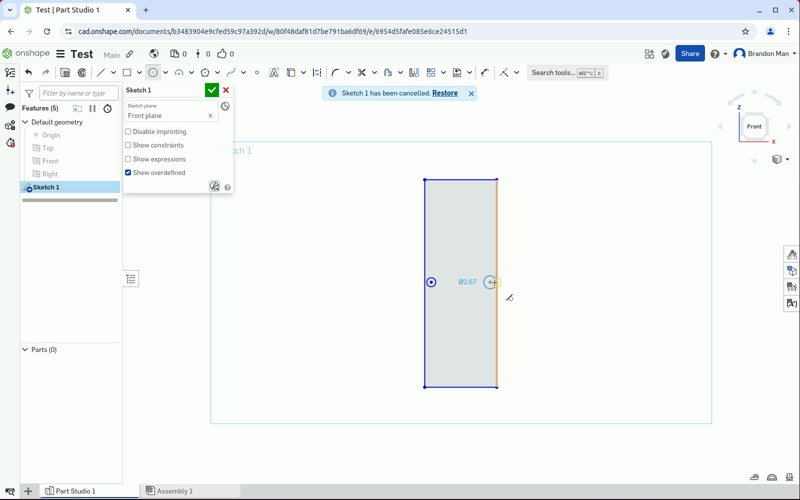
click(494, 282)
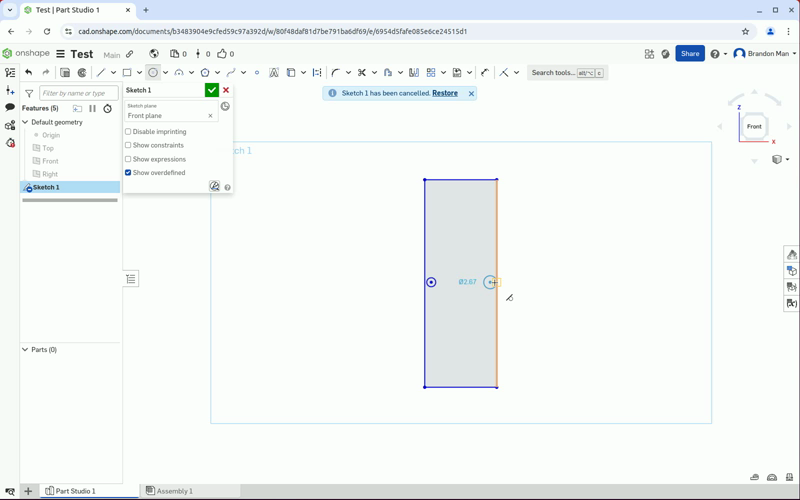
key(esc)
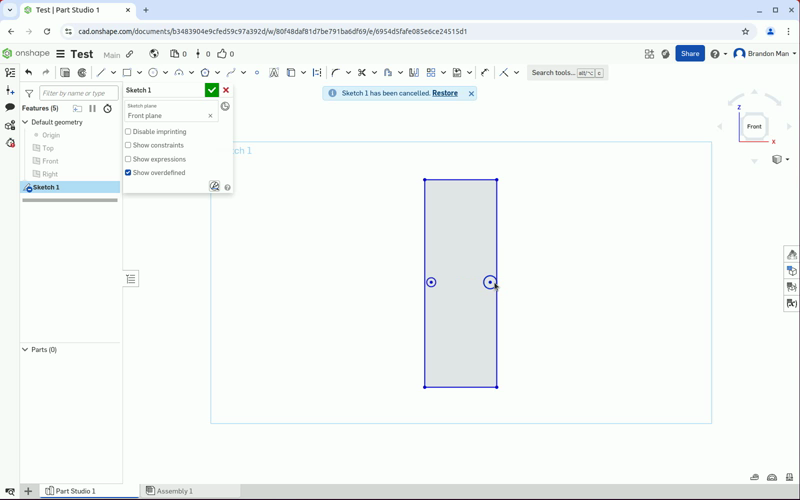
mouse_move(449, 291)
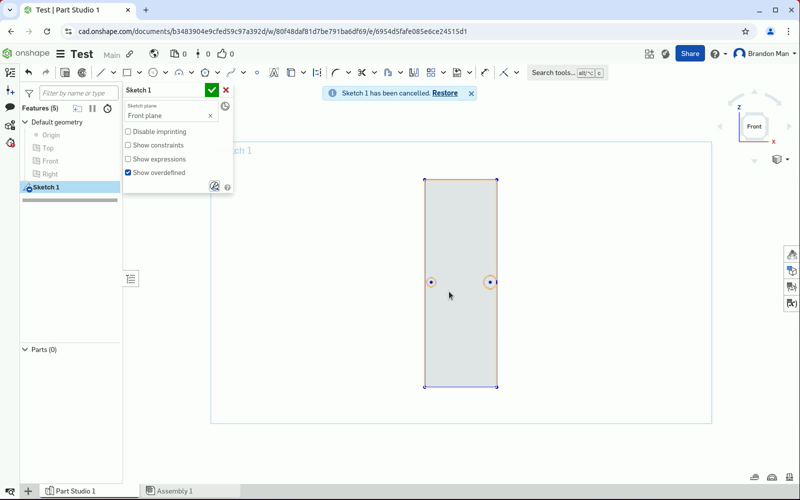
click(449, 291)
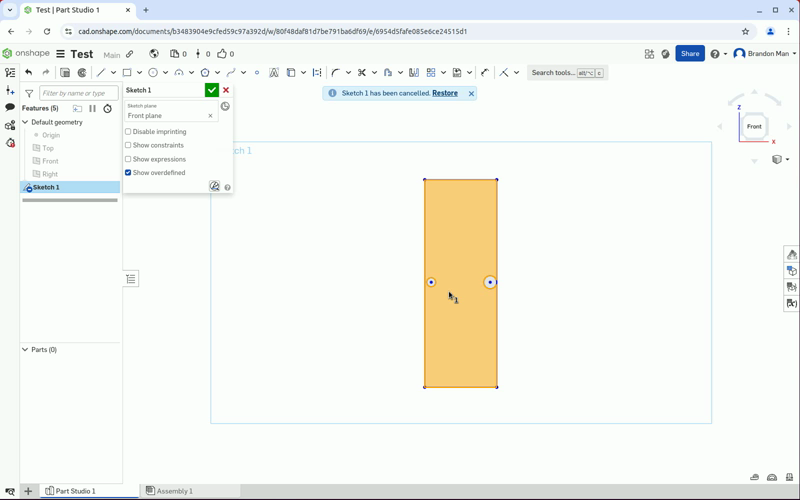
mouse_move(73, 352)
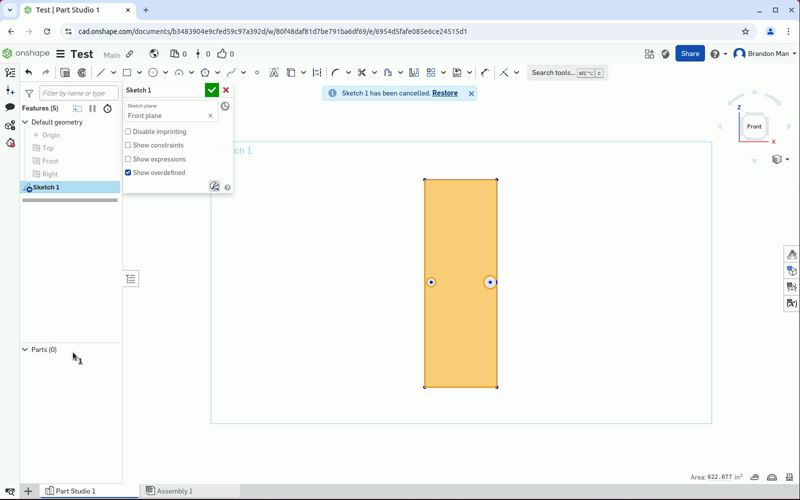
key(shift+y)
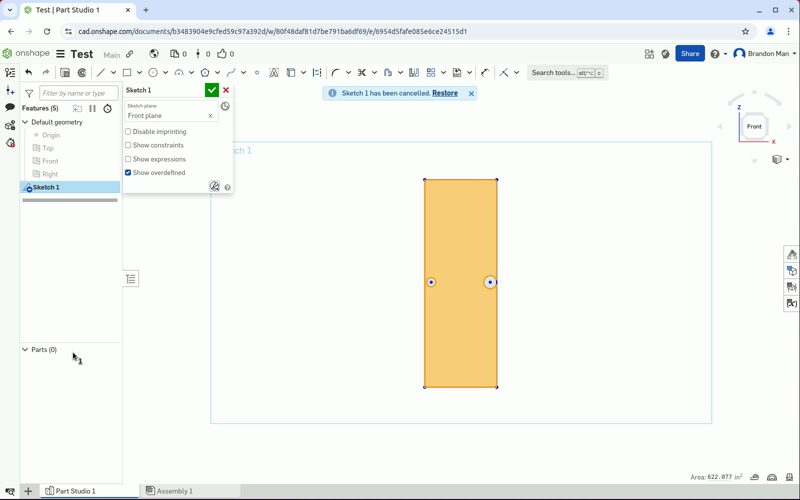
key(shift+e)
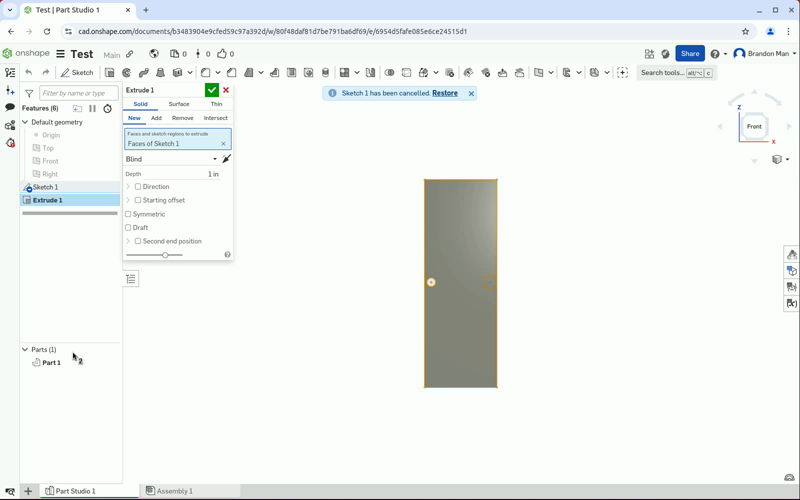
mouse_move(143, 106)
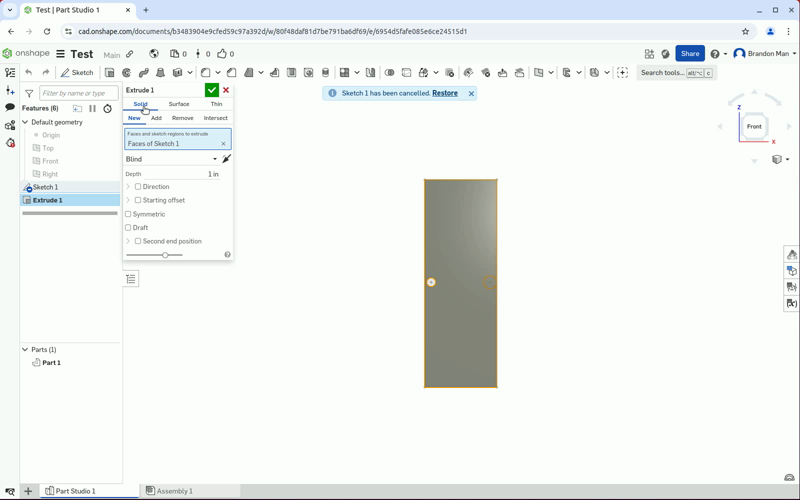
click(143, 106)
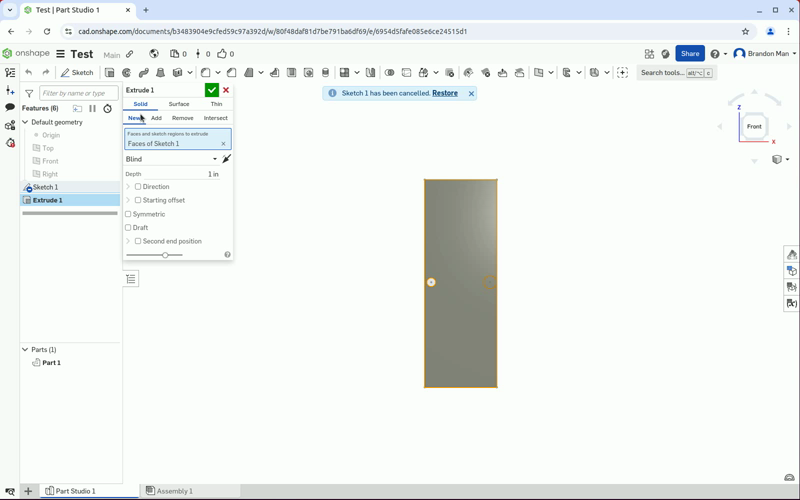
mouse_move(137, 120)
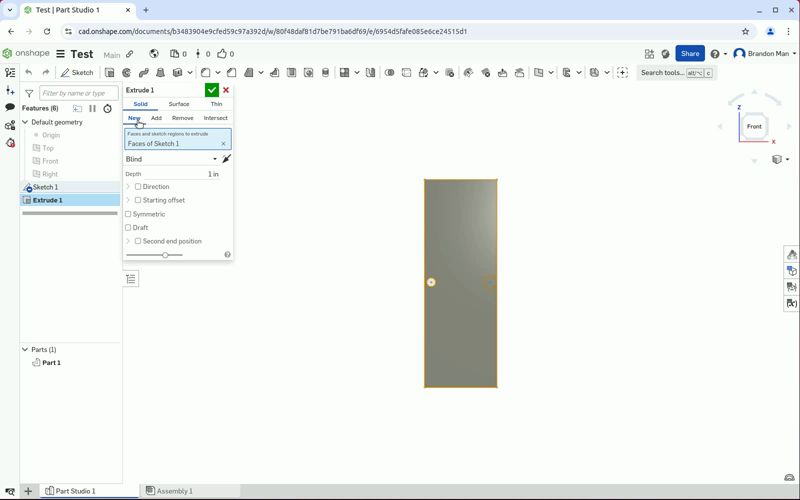
click(137, 120)
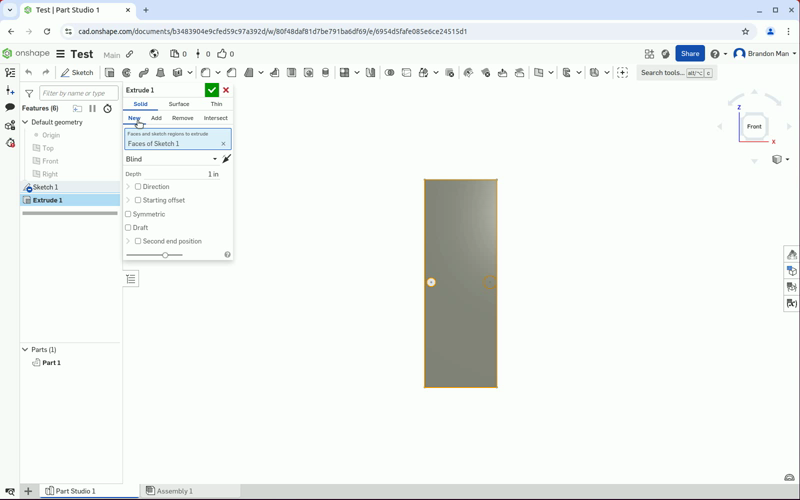
key(tab, 4)
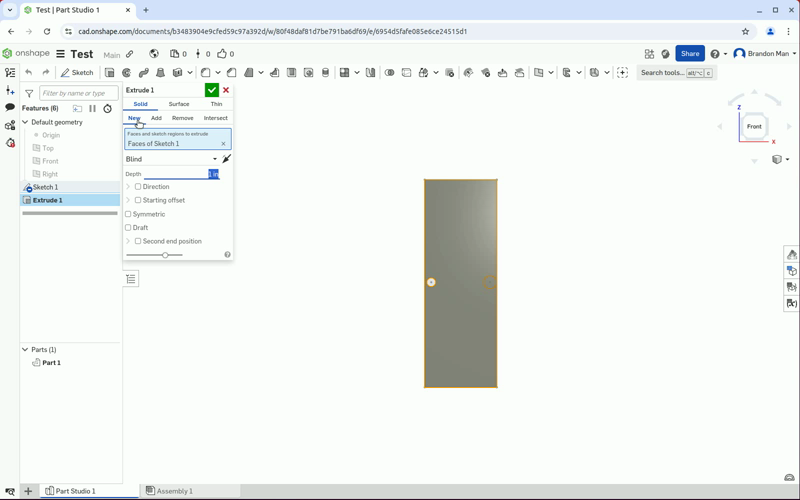
text(16.609)
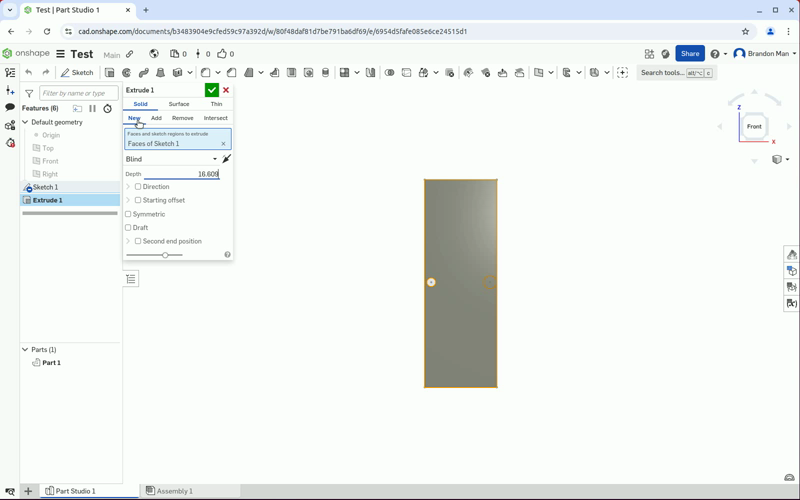
key(enter)
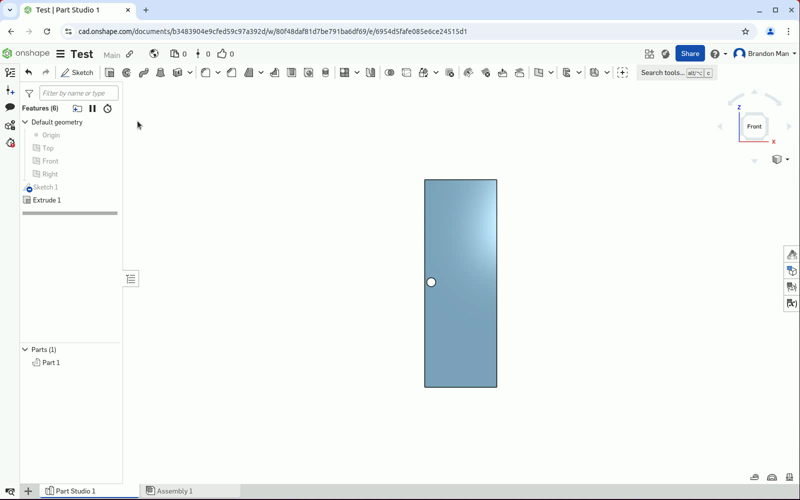
key(shift+h)
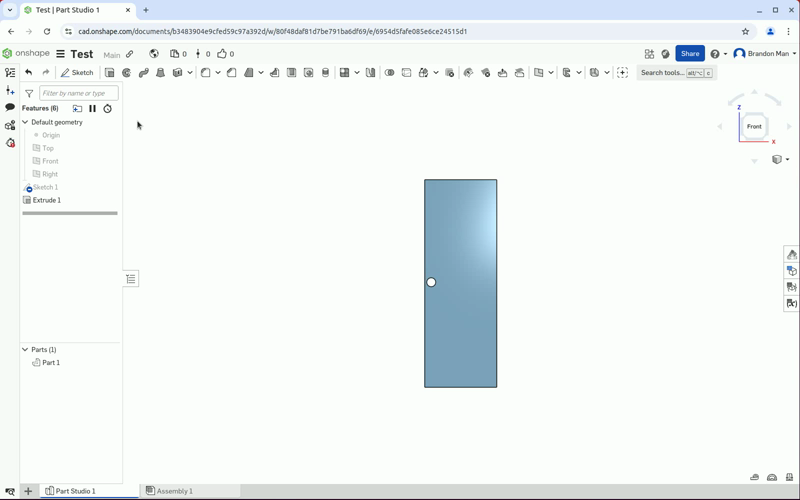
key(shift+h)
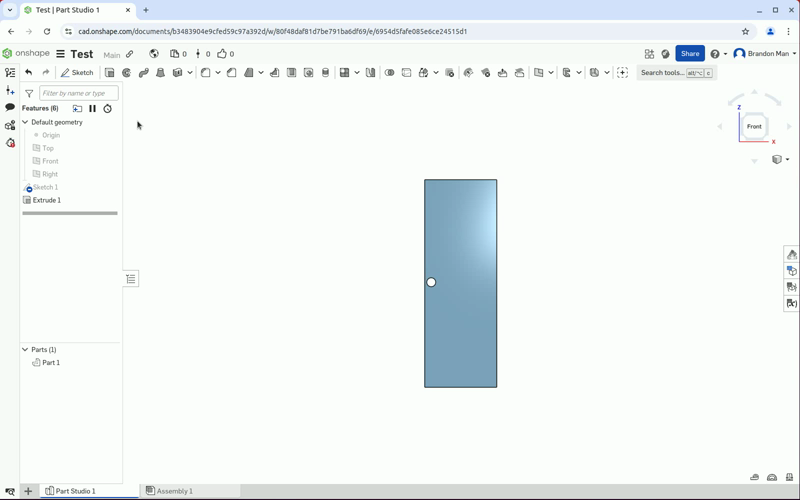
mouse_move(73, 189)
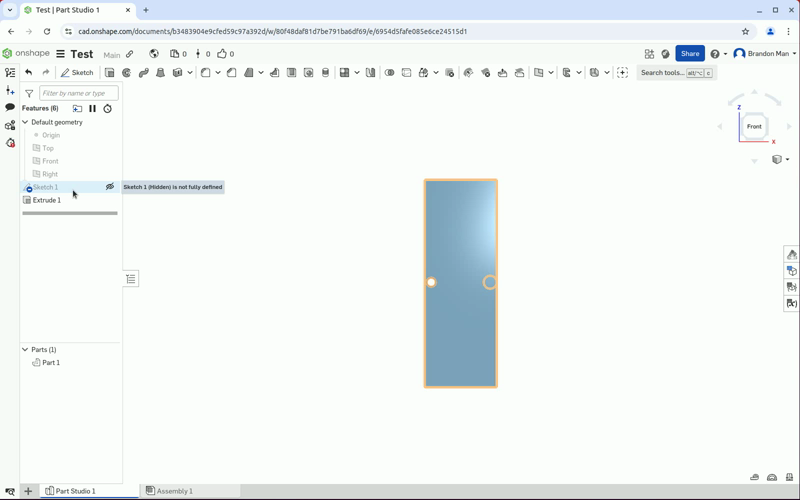
click(73, 189)
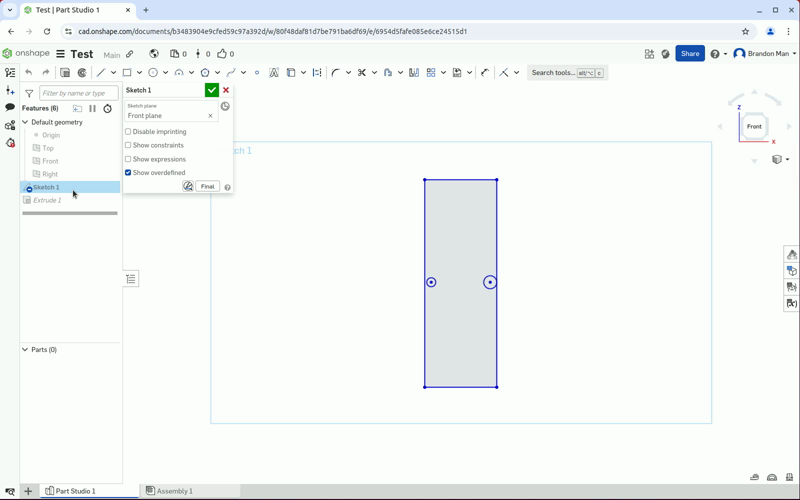
mouse_move(229, 92)
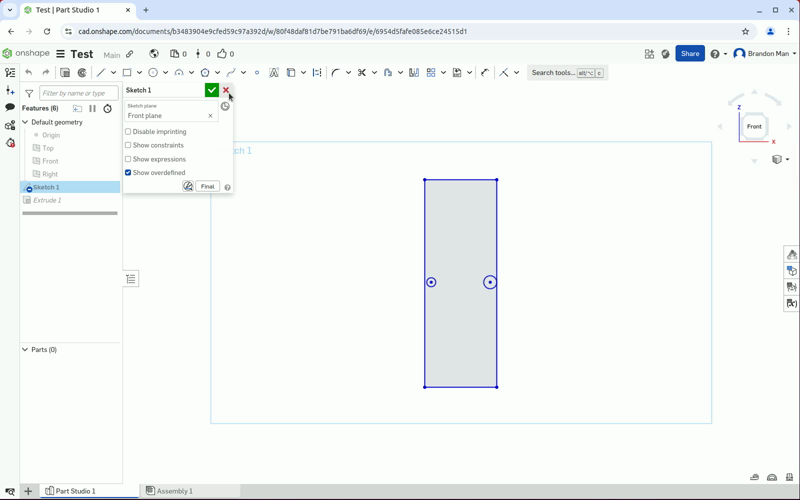
click(229, 92)
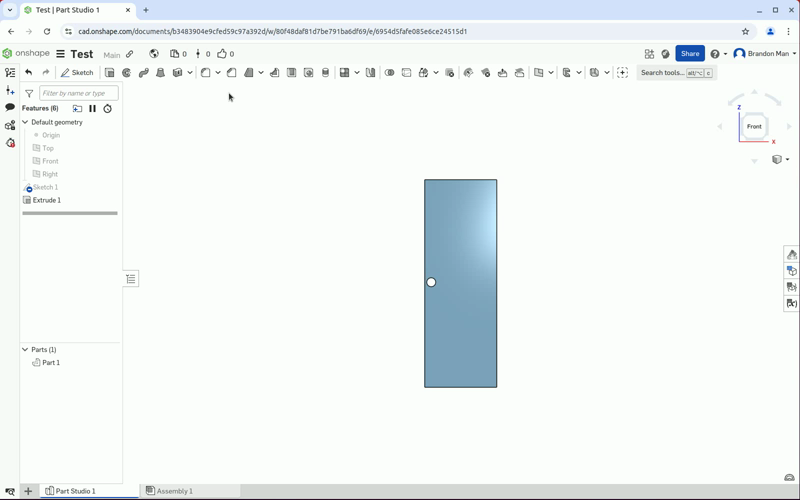
mouse_move(541, 75)
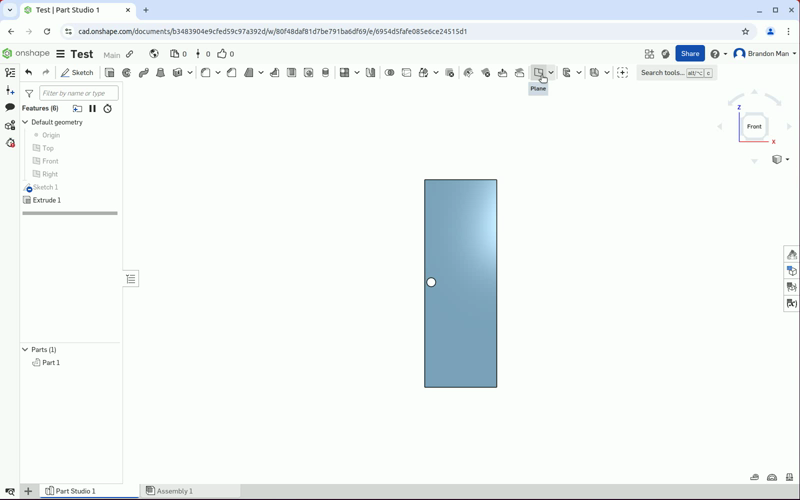
click(541, 75)
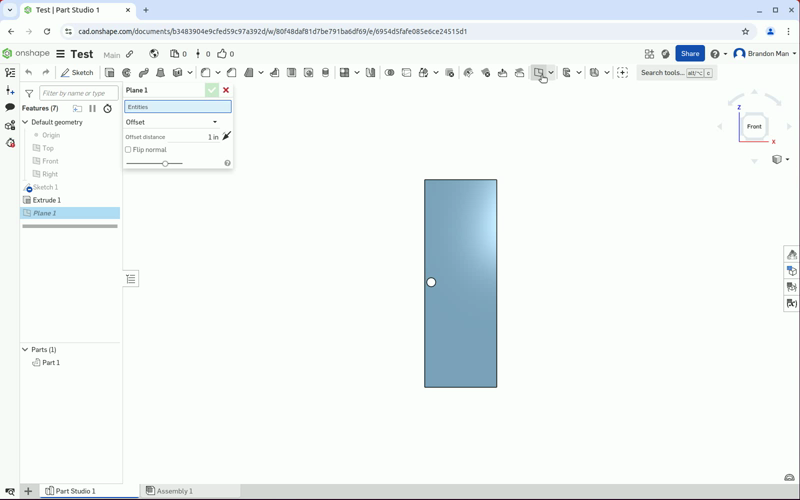
mouse_move(73, 163)
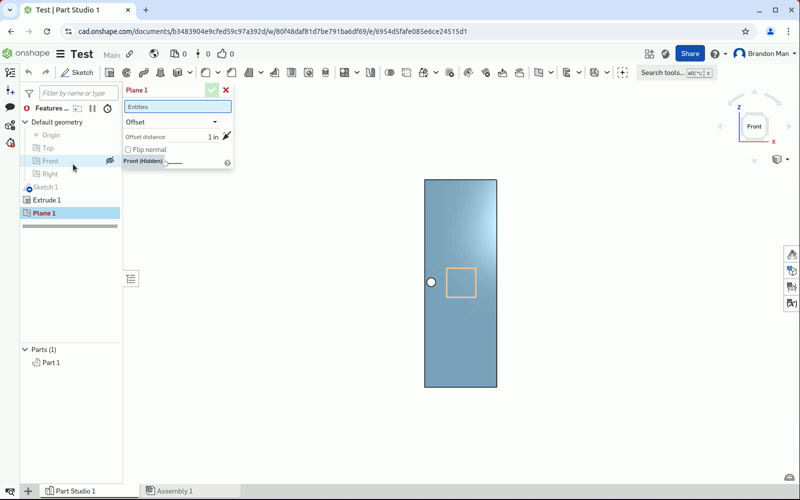
click(73, 163)
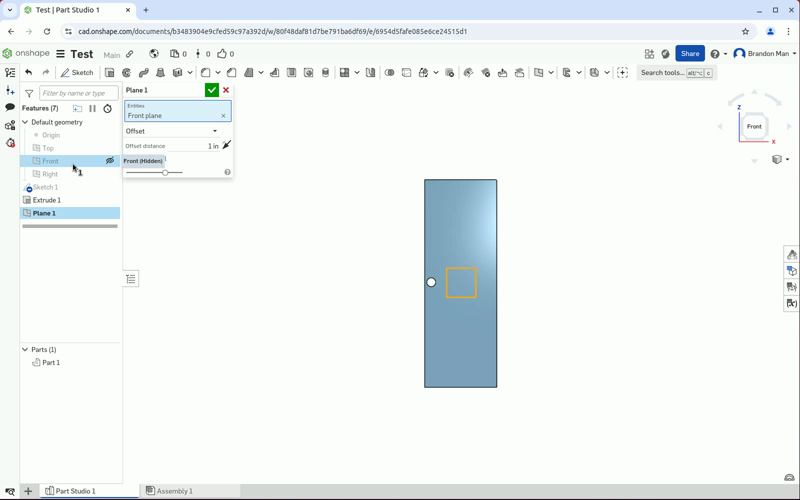
key(tab, 2)
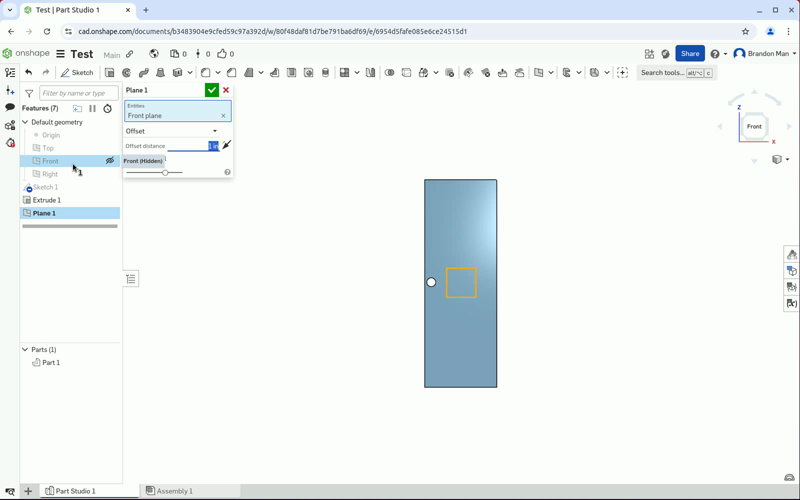
text(16.607)
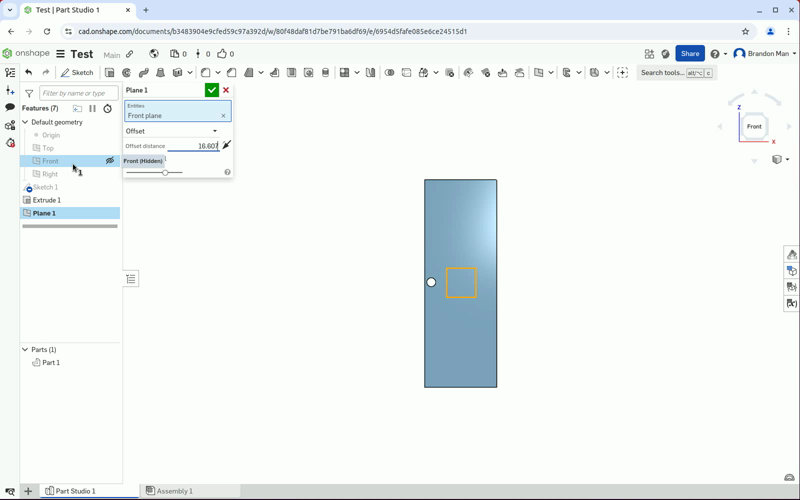
key(enter, 2)
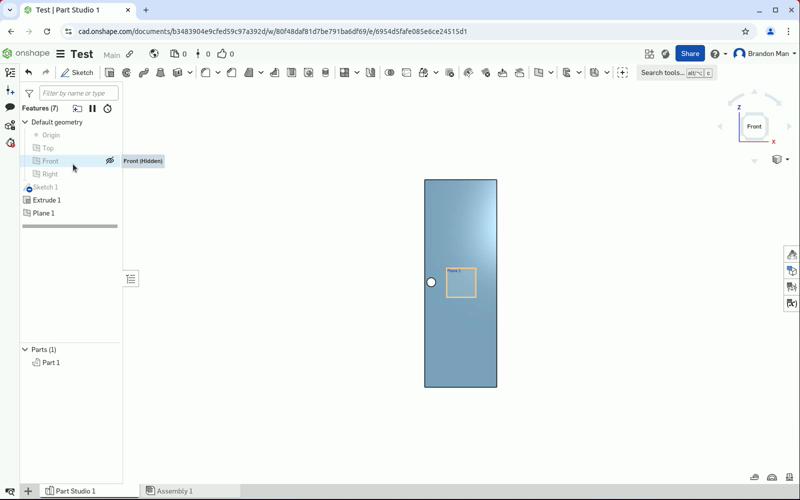
key(shift+s)
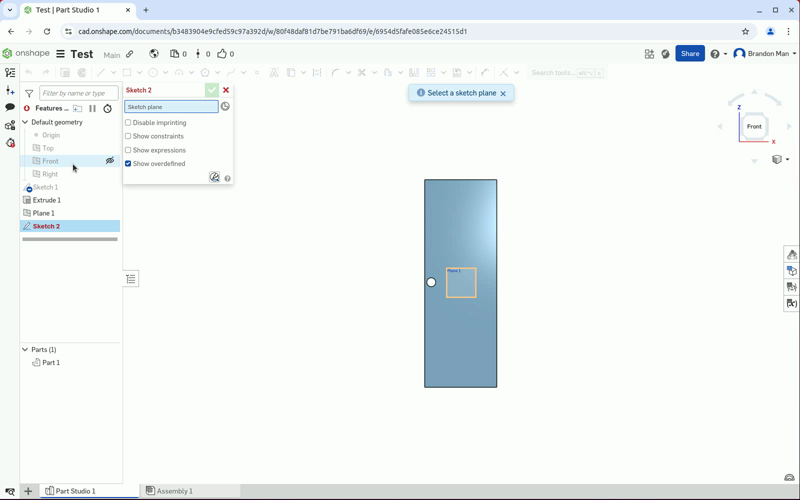
mouse_move(73, 215)
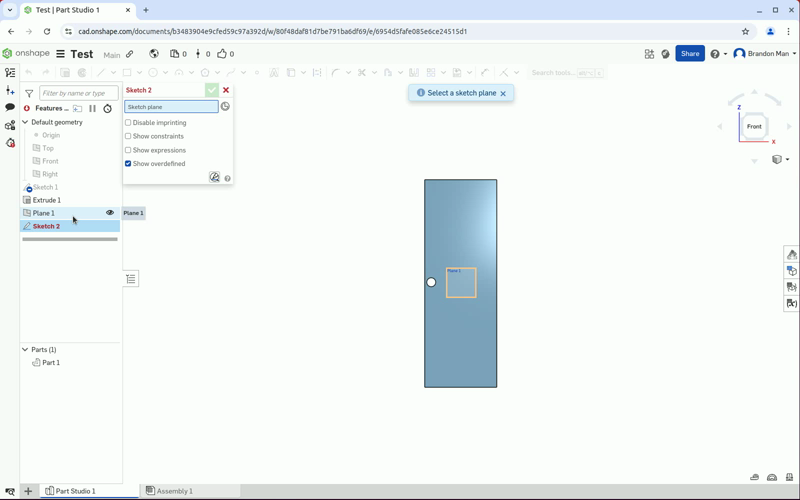
click(73, 215)
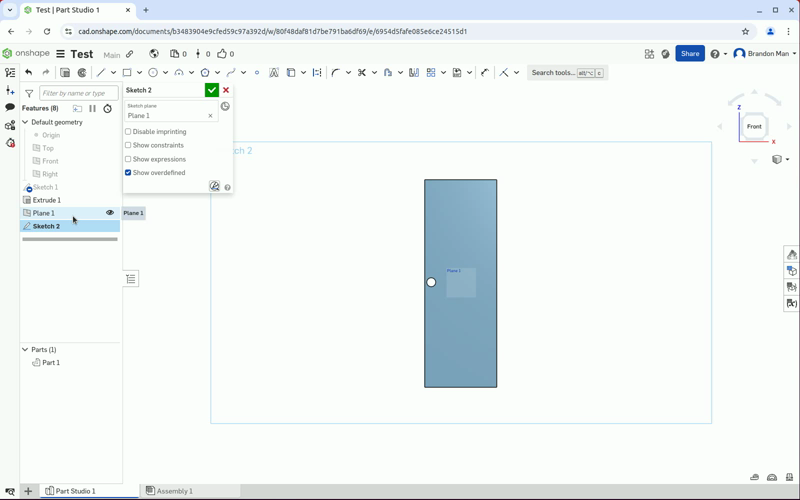
mouse_move(73, 352)
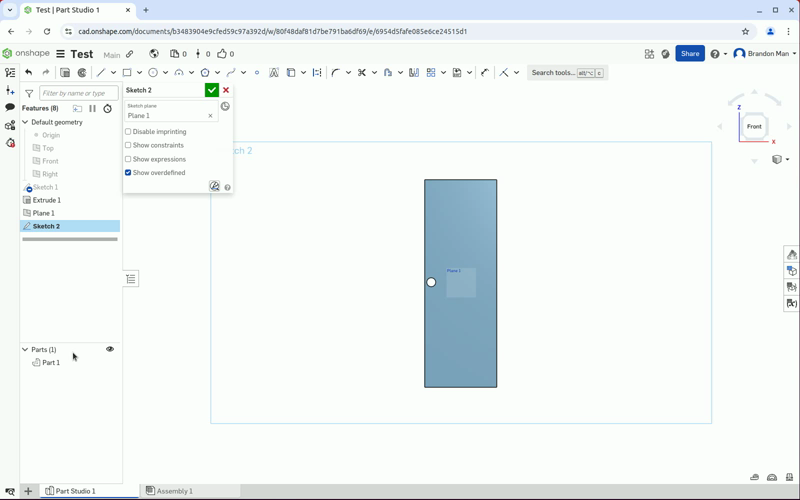
key(y)
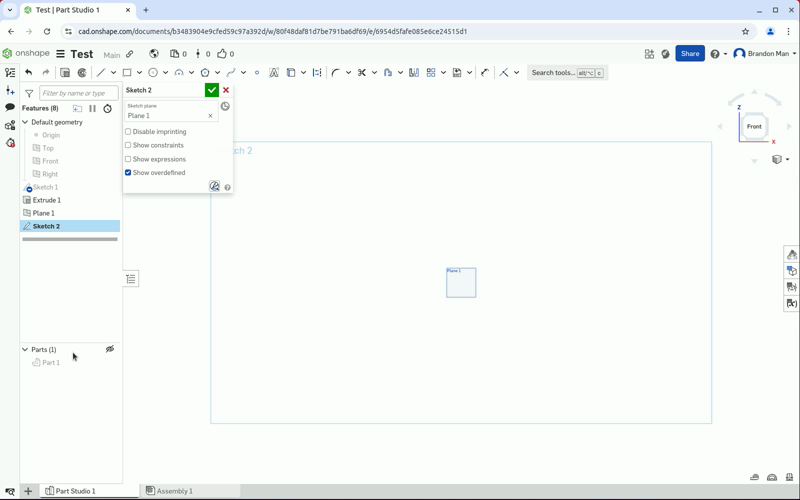
key(a)
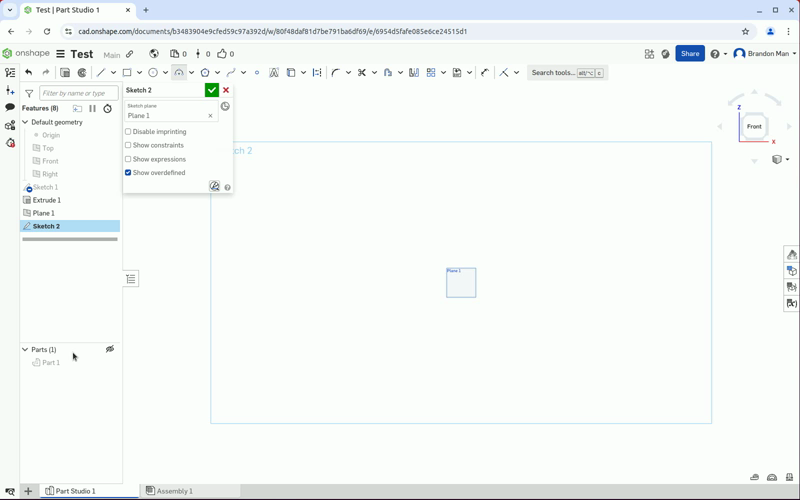
key_down(shift)
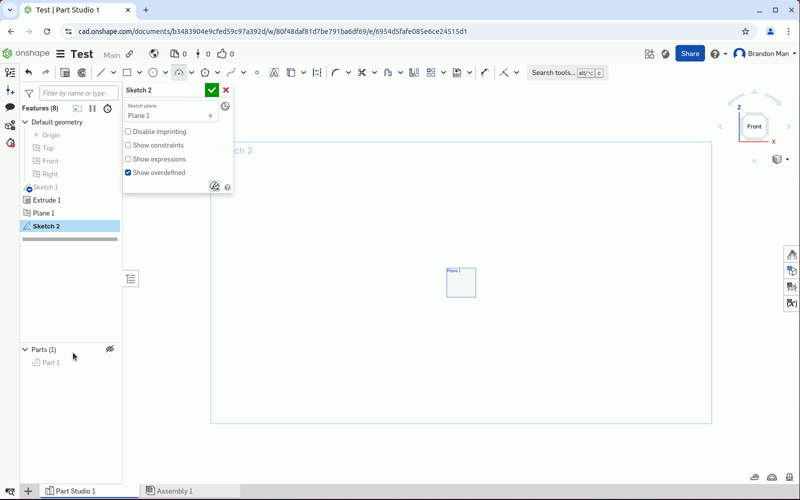
mouse_move(454, 222)
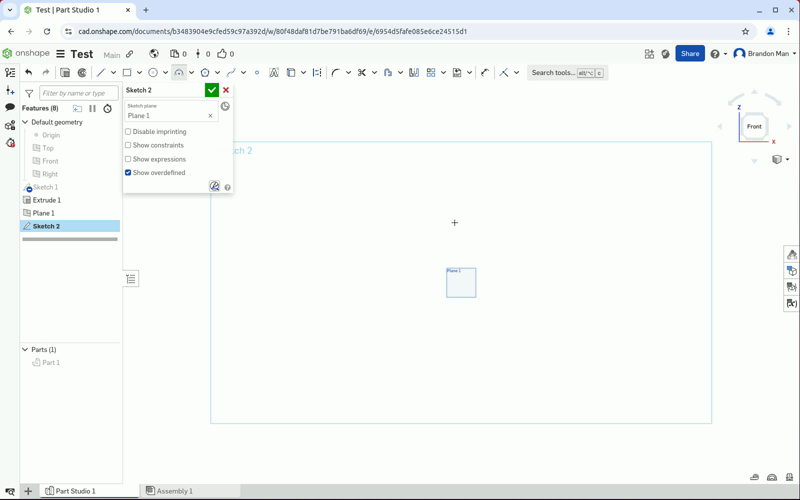
click(454, 222)
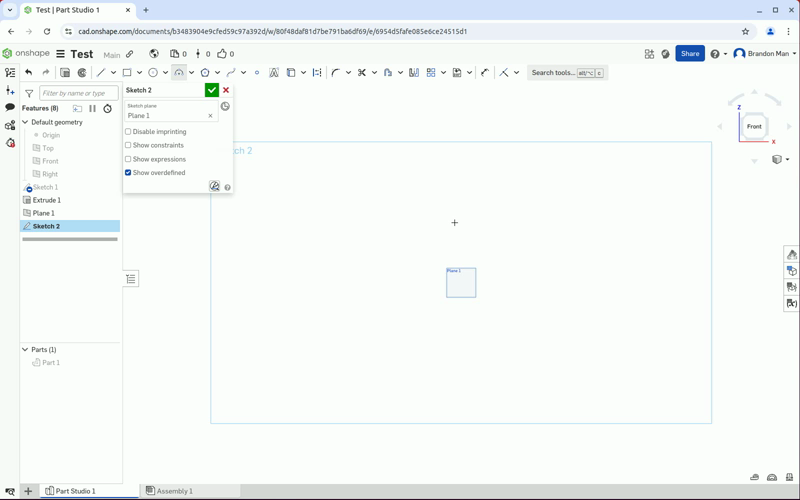
key_up(shift)
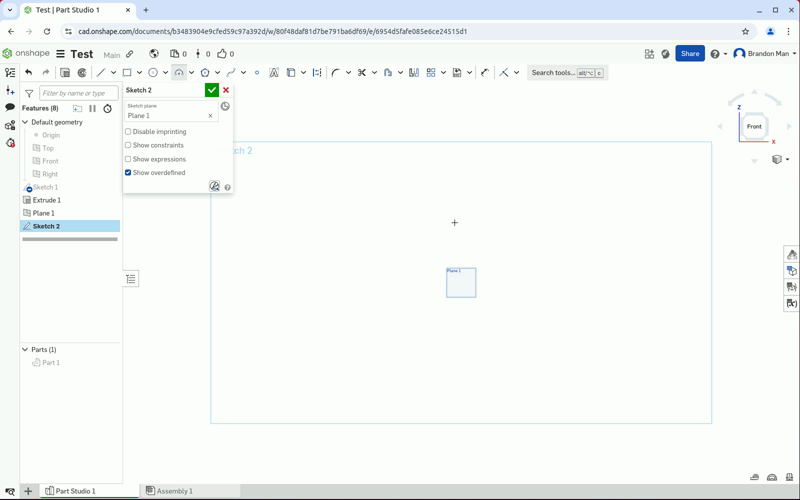
key_down(shift)
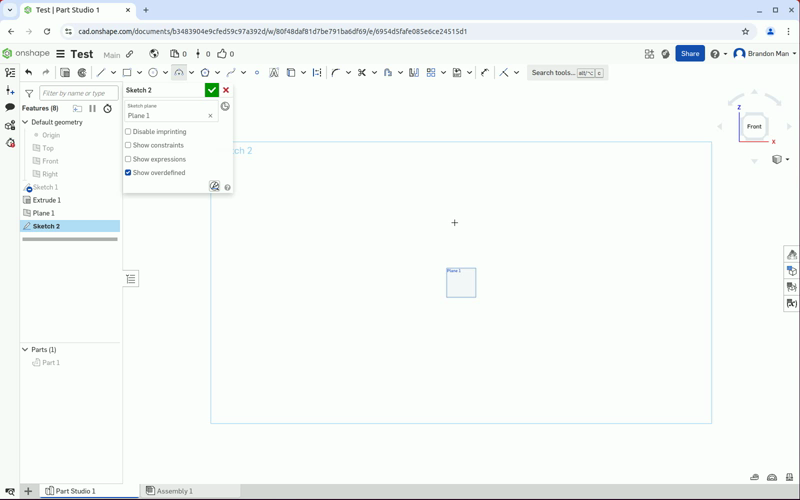
mouse_move(468, 222)
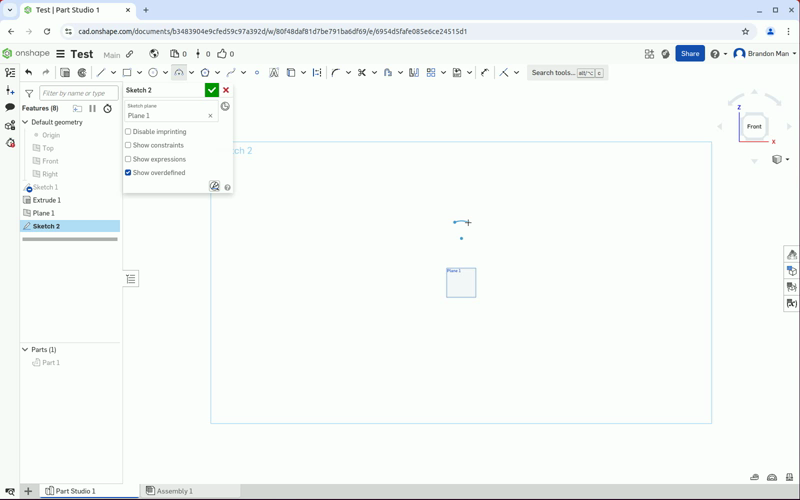
click(468, 222)
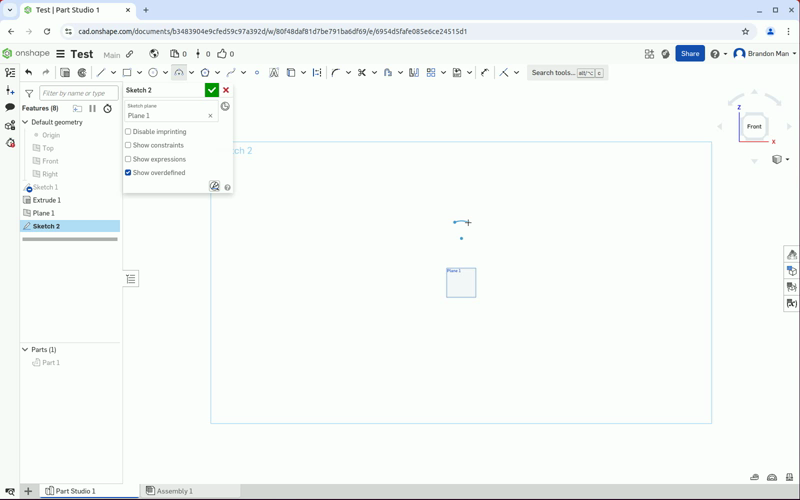
mouse_move(461, 224)
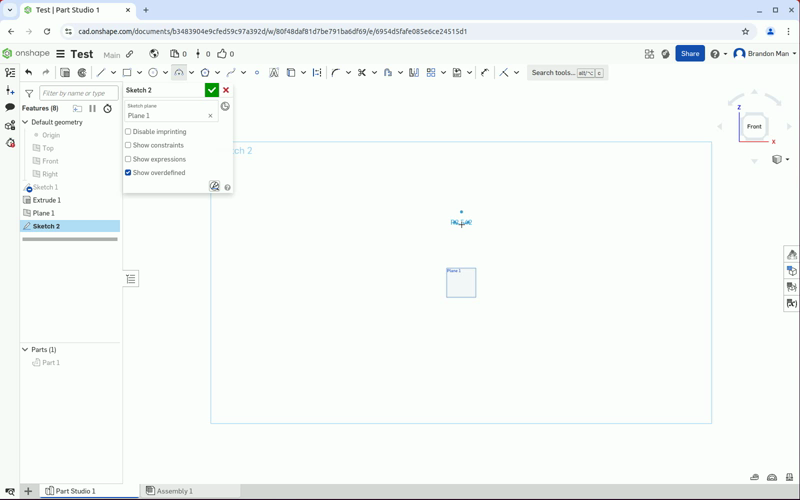
click(461, 224)
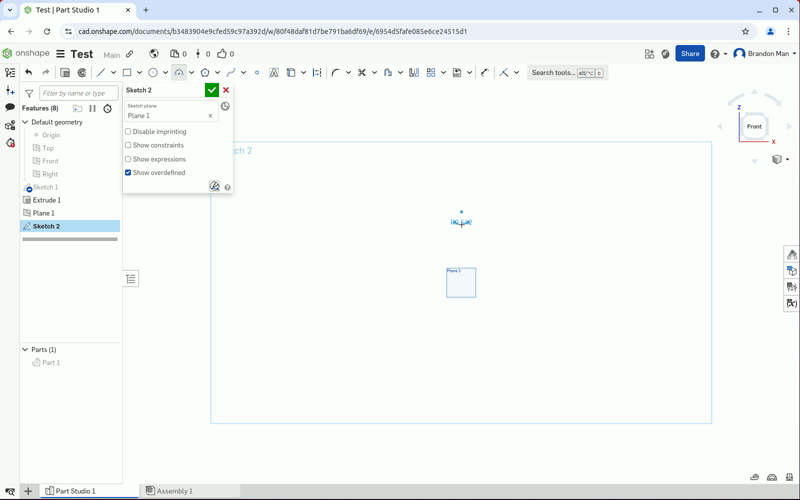
key_up(shift)
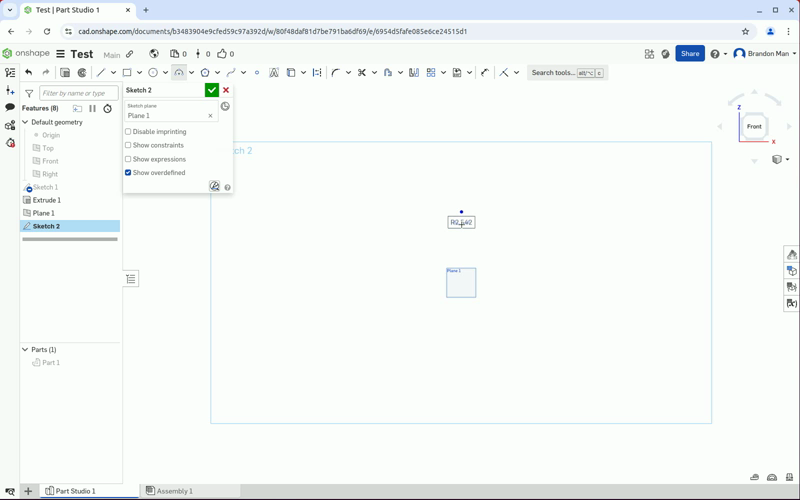
key(esc)
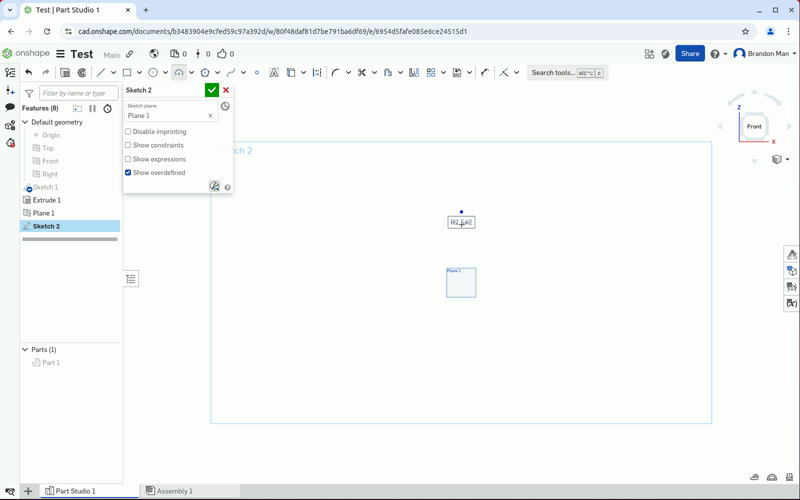
key(l)
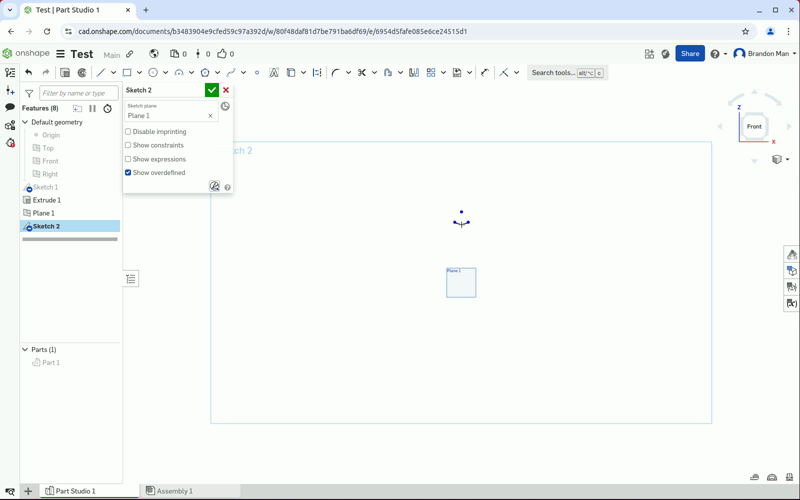
mouse_move(468, 222)
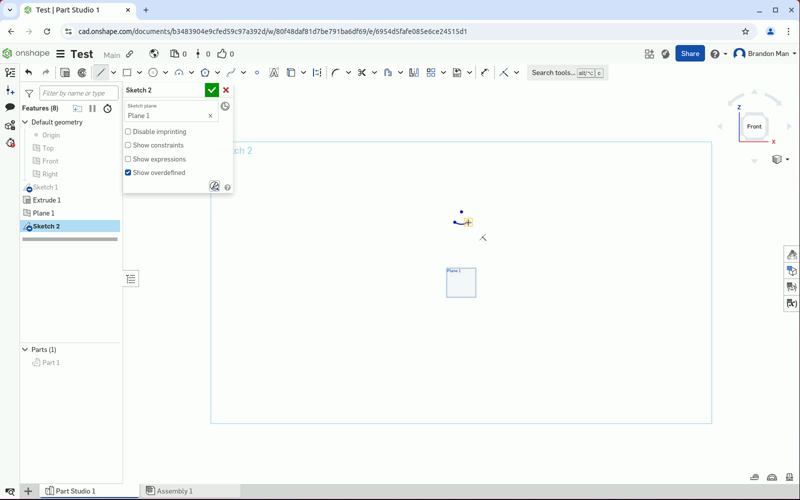
click(468, 222)
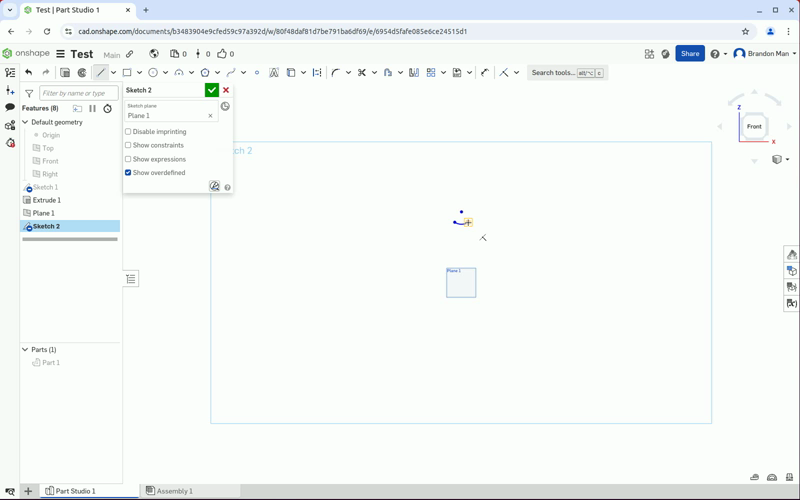
key_down(shift)
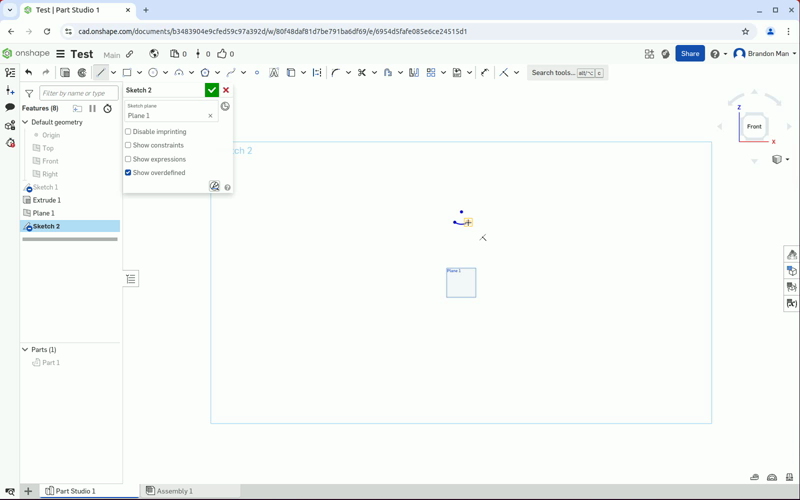
mouse_move(498, 222)
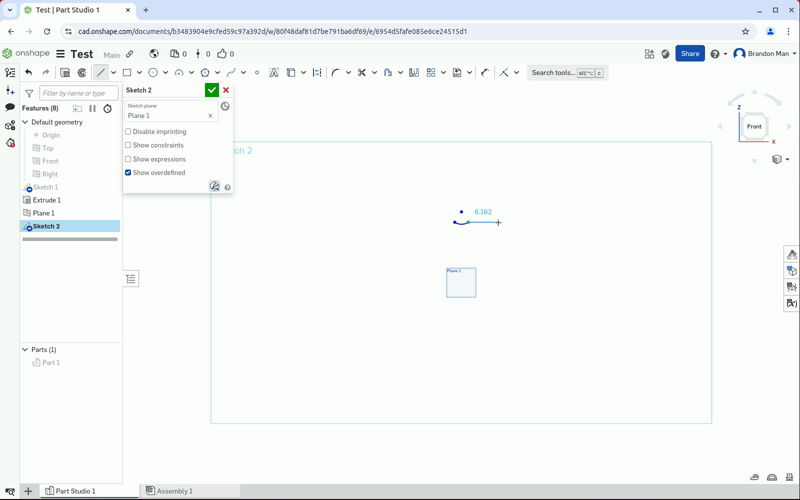
mouse_move(468, 207)
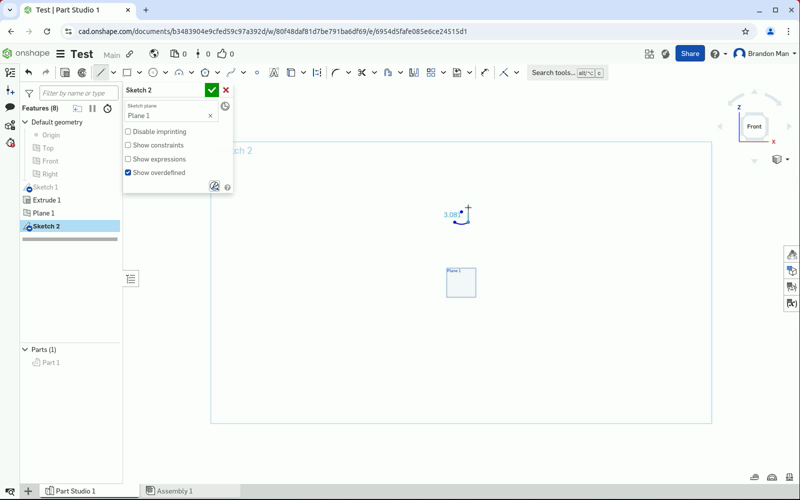
click(468, 207)
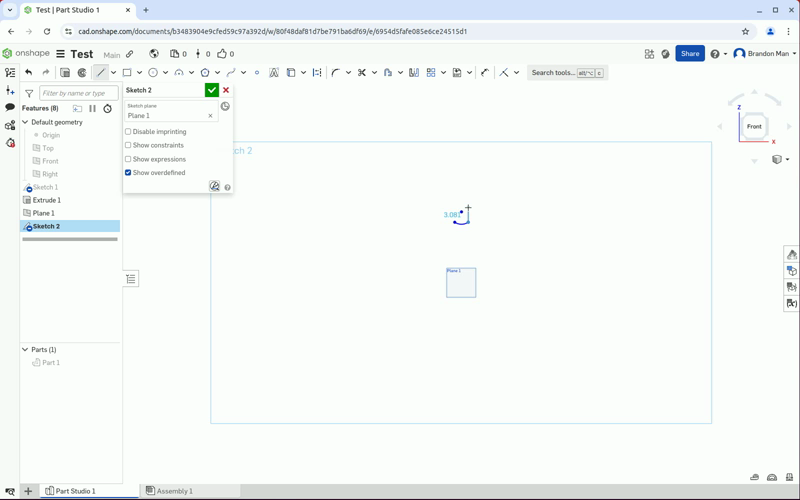
key_up(shift)
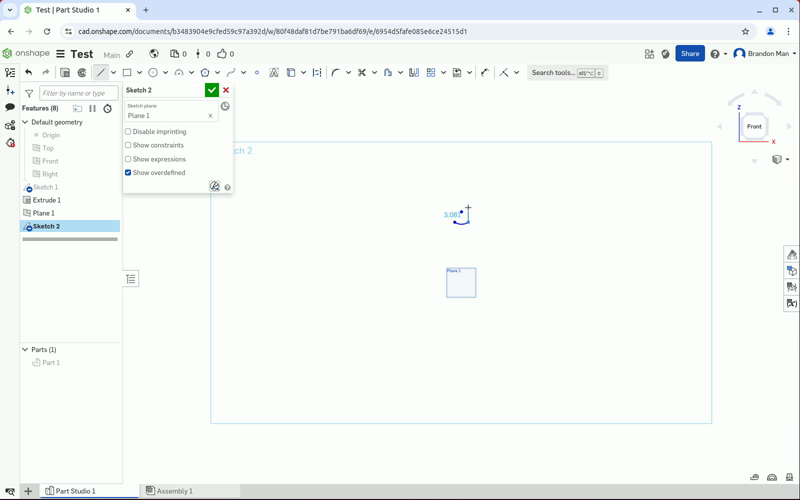
key(esc)
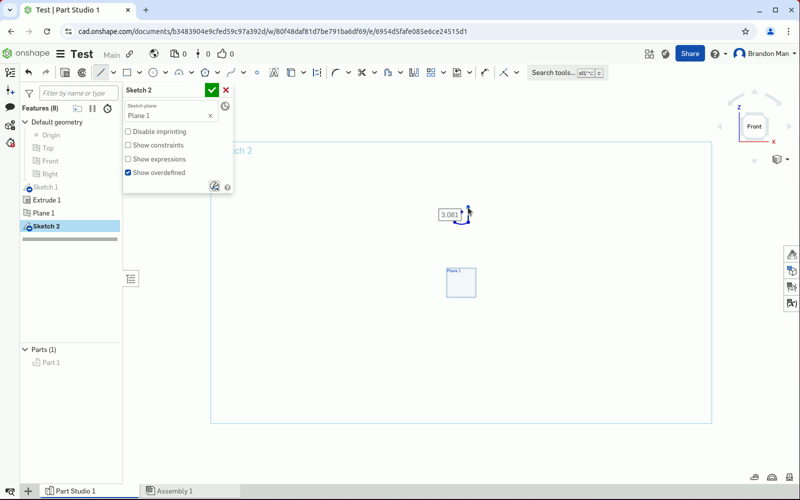
key(a)
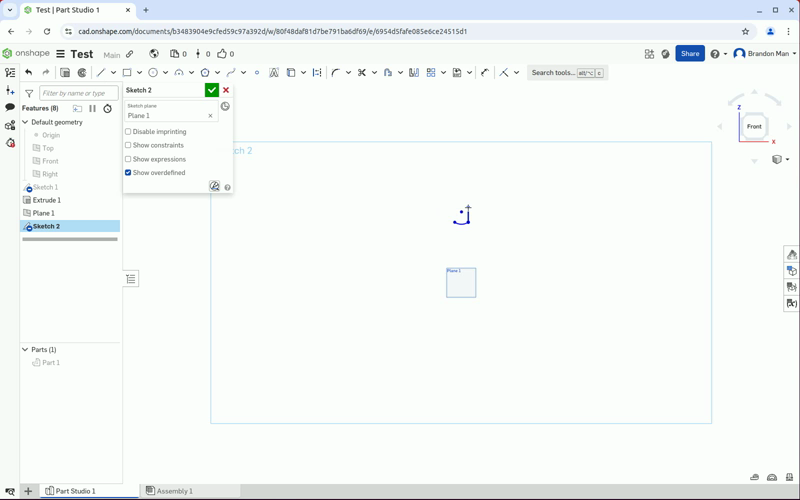
mouse_move(468, 207)
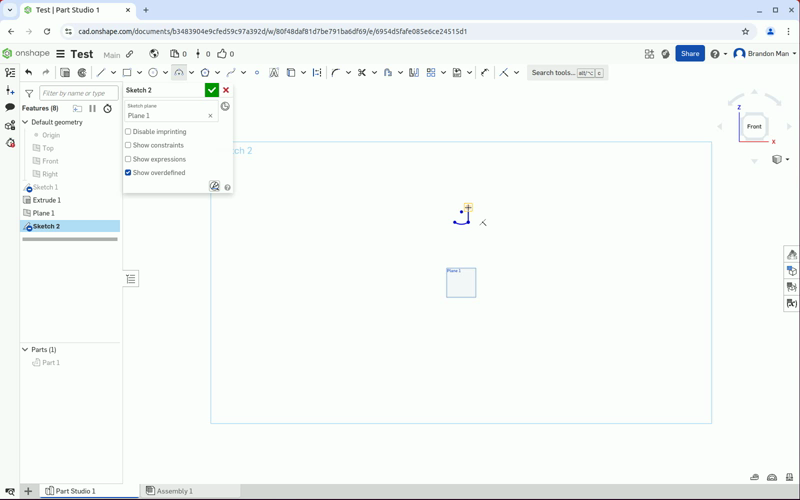
click(468, 207)
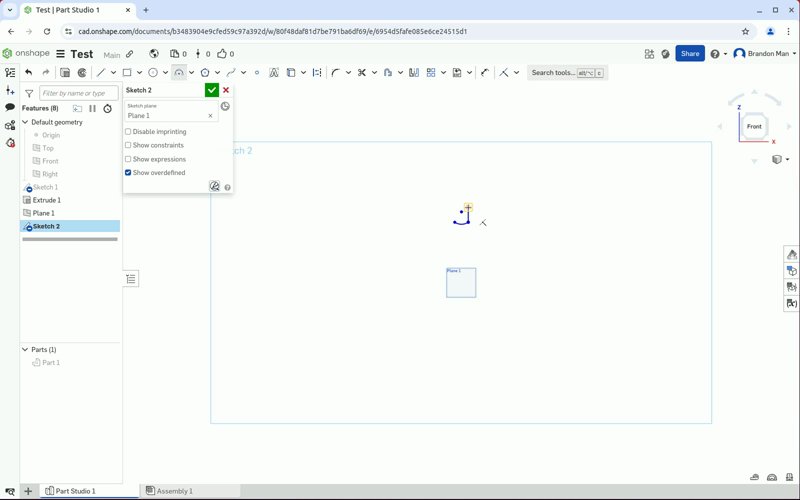
key_down(shift)
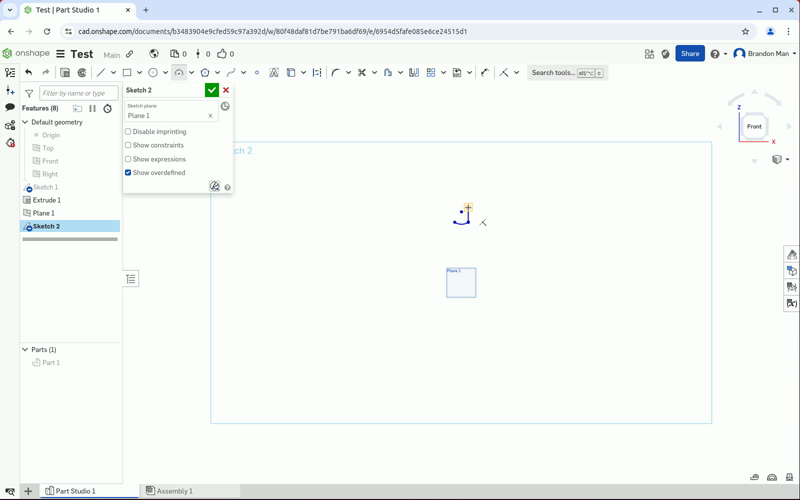
mouse_move(454, 207)
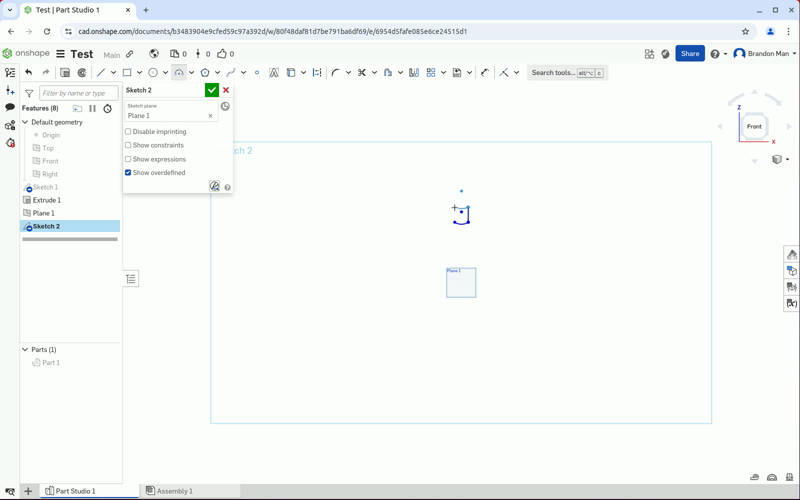
click(454, 207)
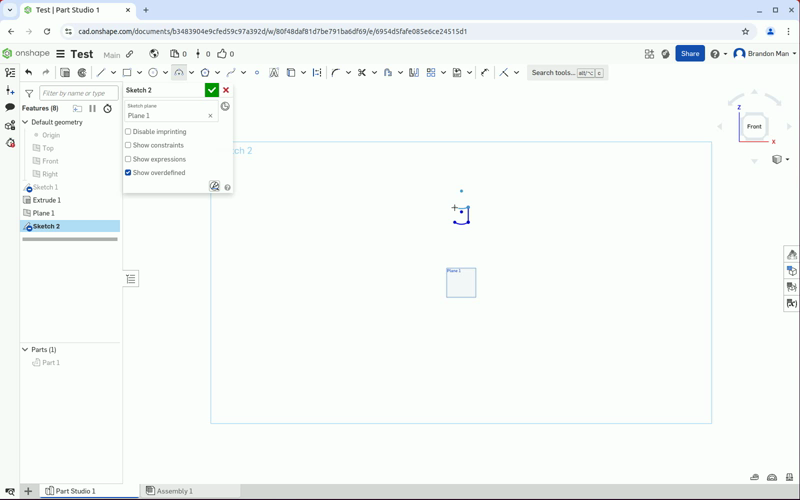
mouse_move(461, 204)
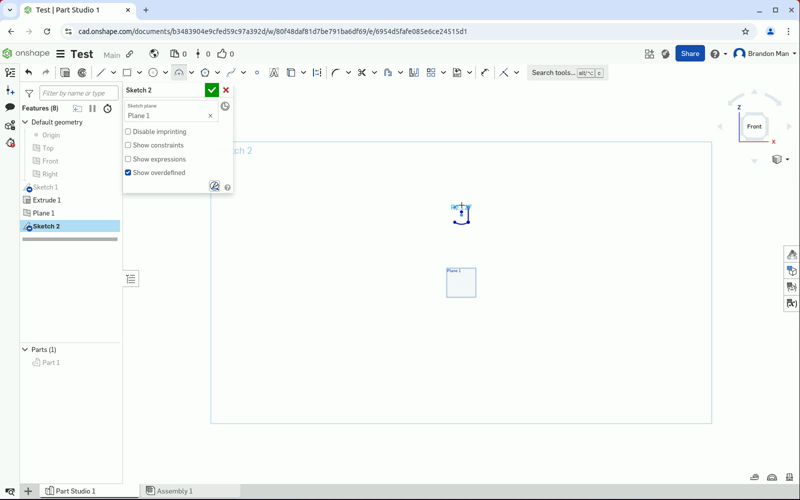
click(461, 204)
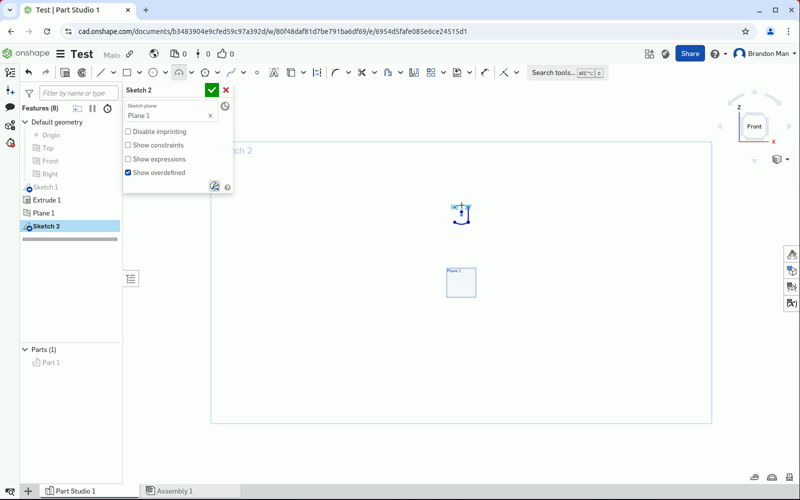
key_up(shift)
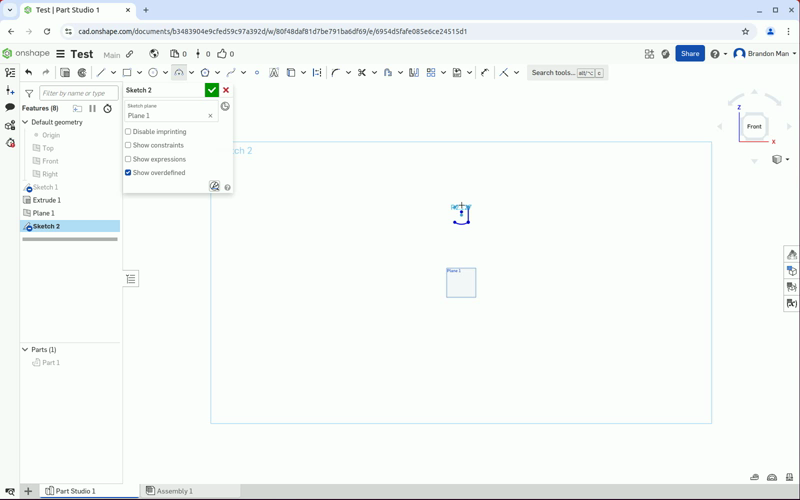
key(esc)
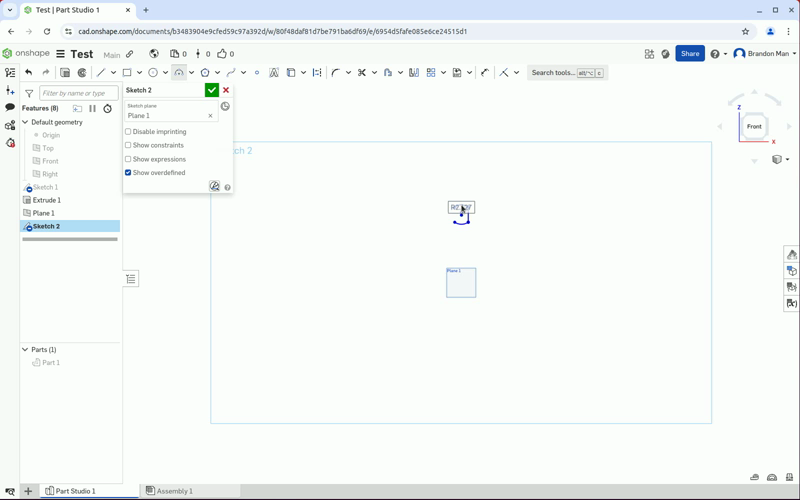
key(l)
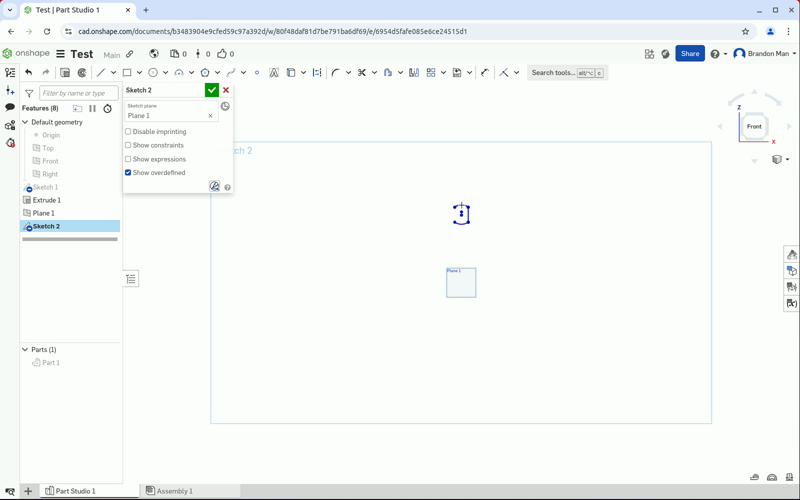
mouse_move(454, 207)
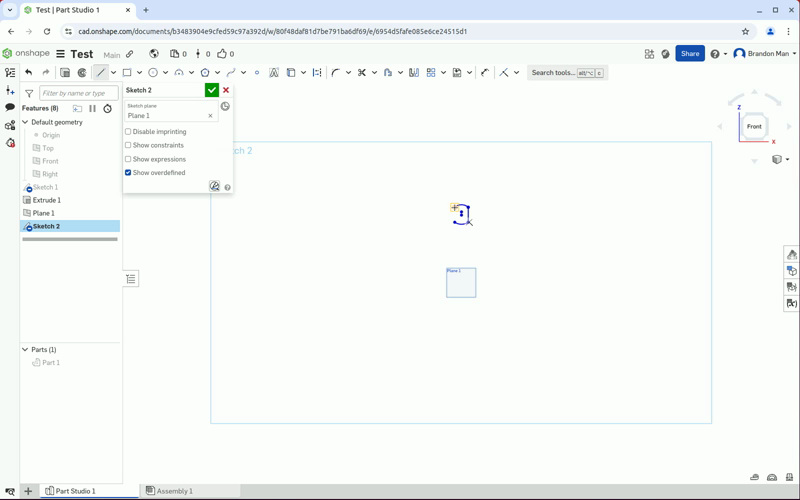
click(454, 207)
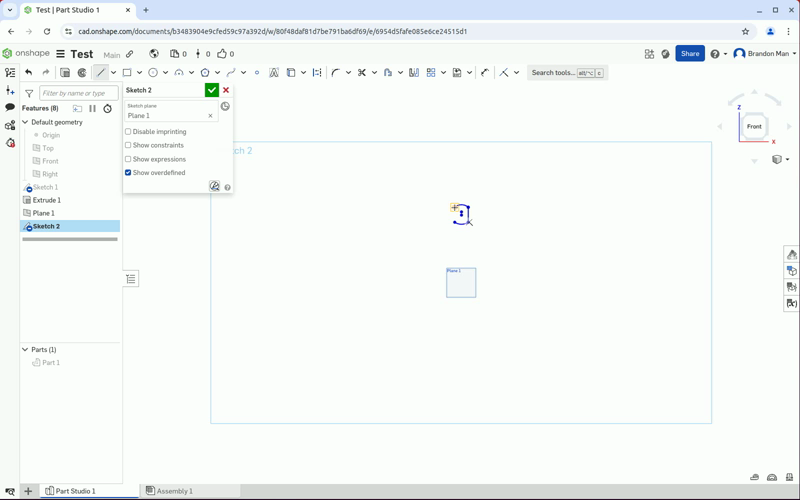
mouse_move(484, 207)
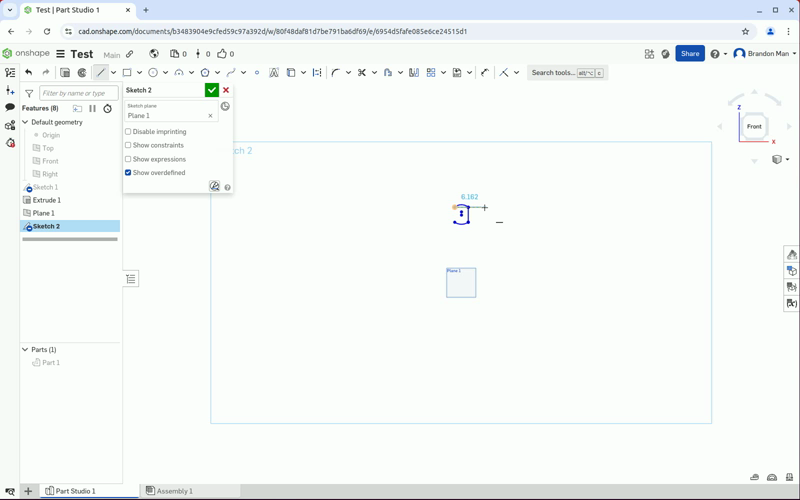
key_down(shift)
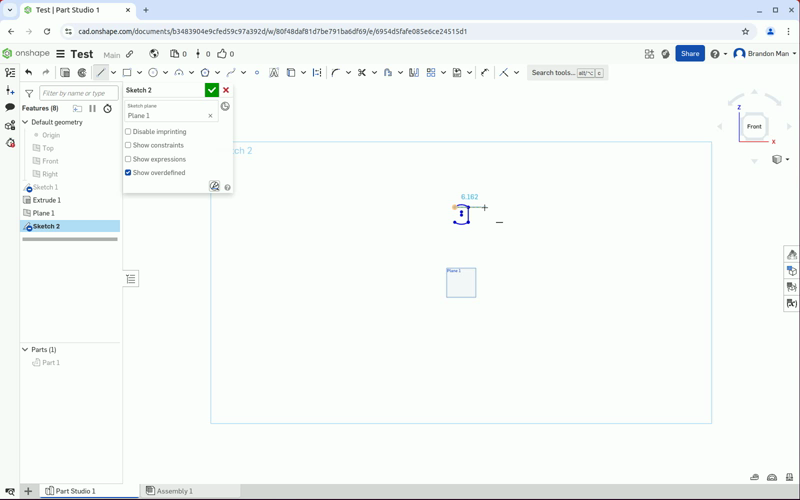
mouse_move(454, 222)
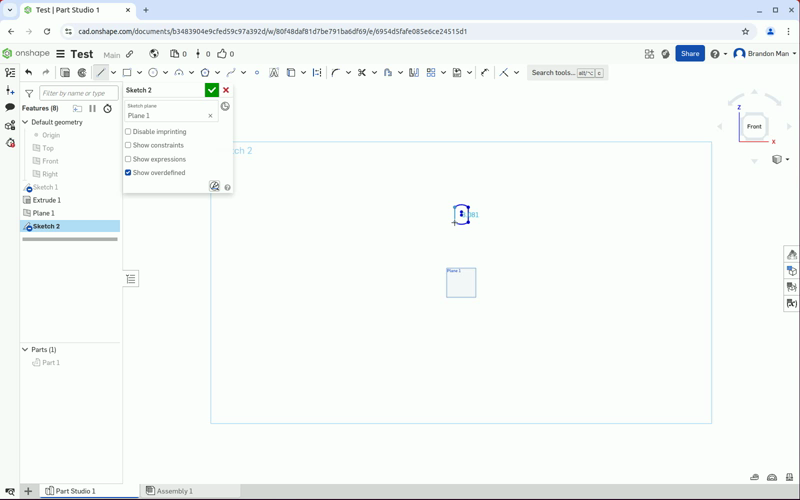
key_up(shift)
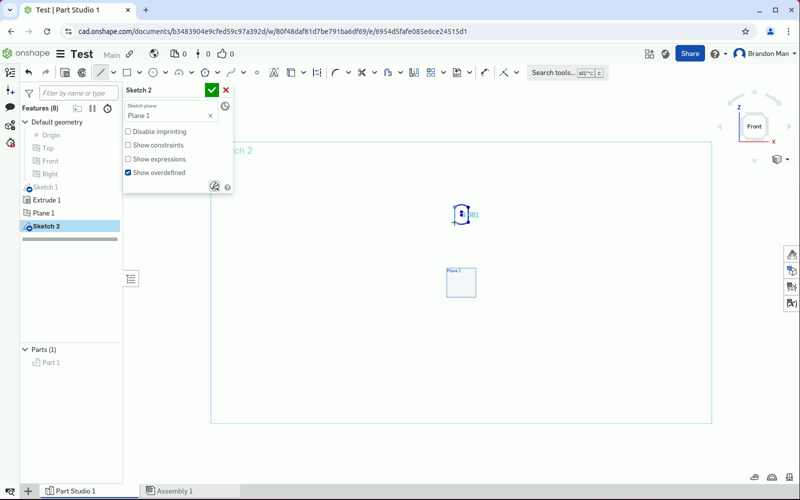
click(454, 222)
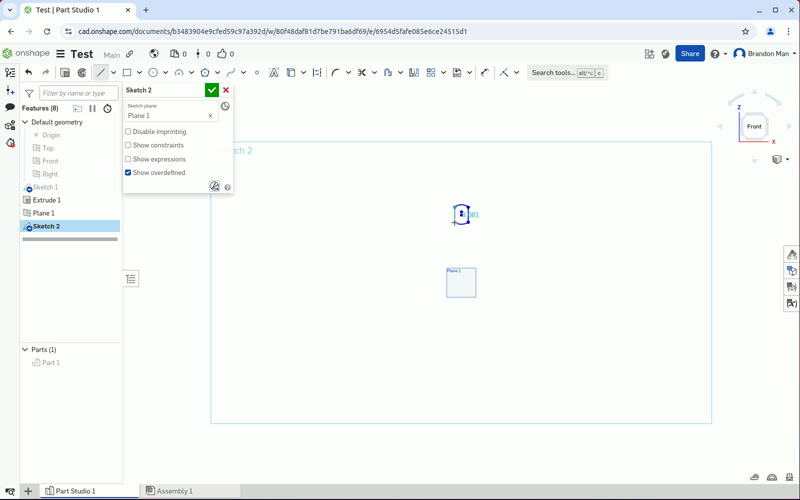
key(esc)
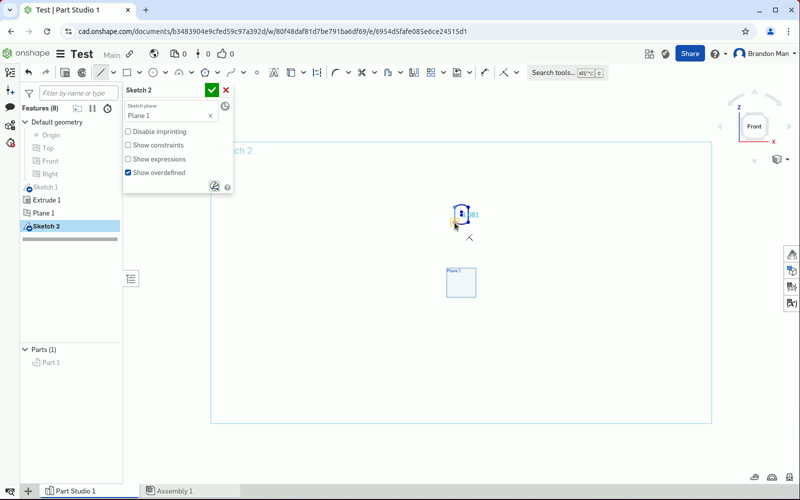
mouse_move(466, 211)
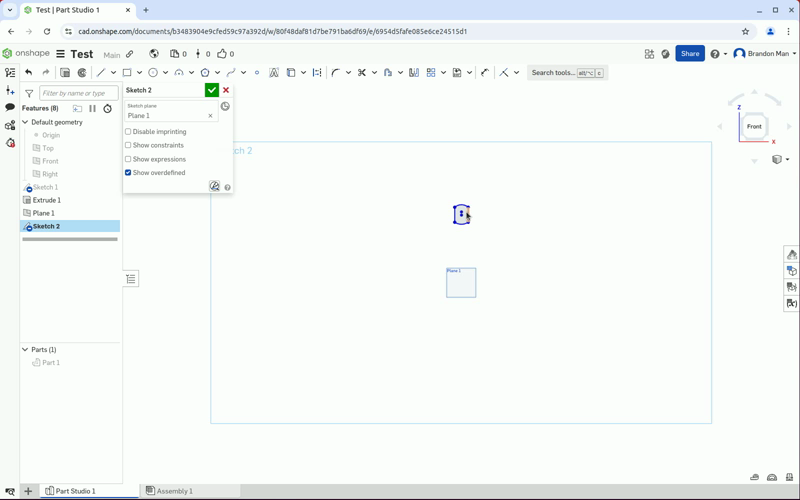
scroll(6)
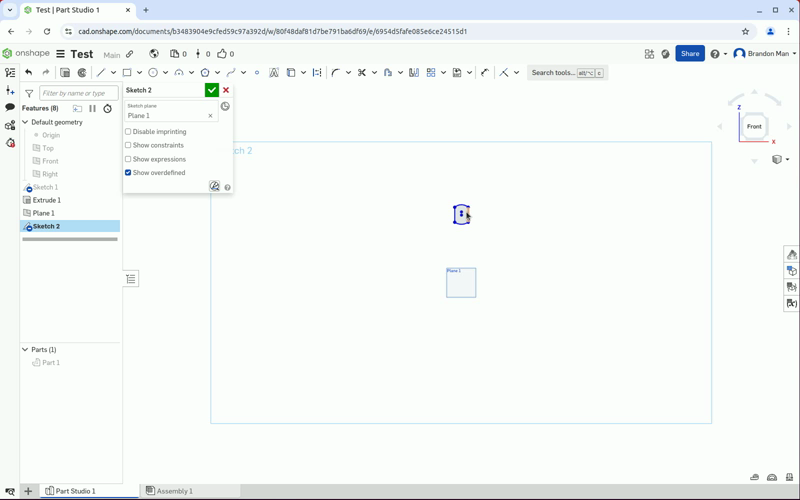
scroll(6)
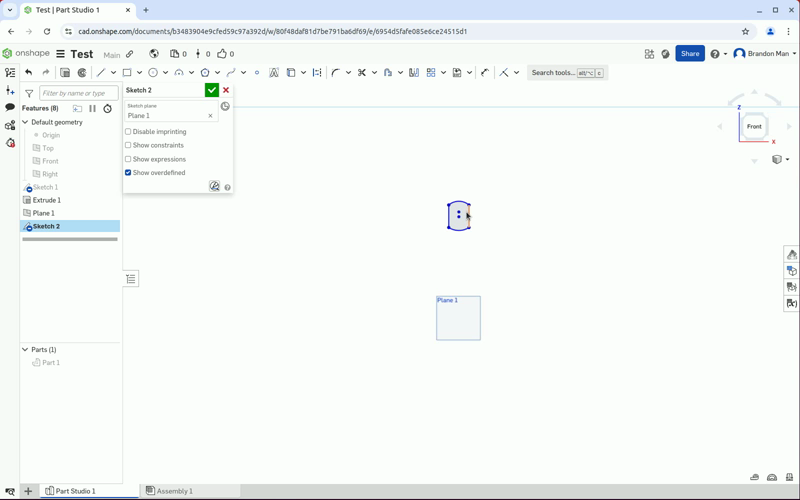
scroll(6)
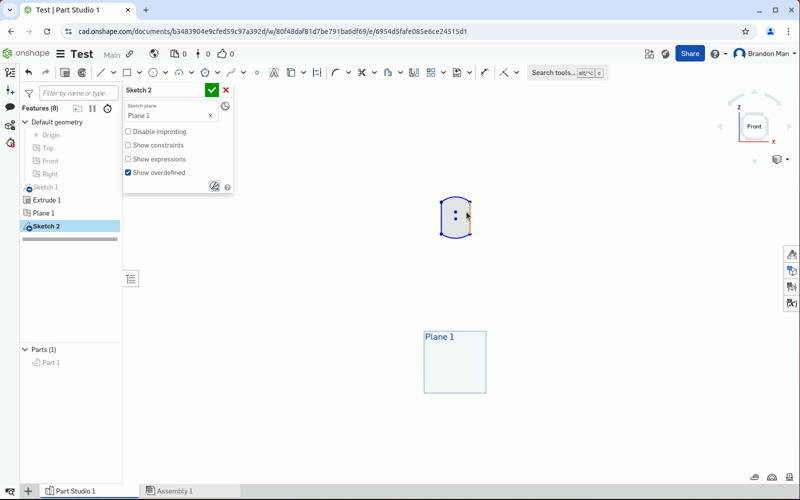
scroll(6)
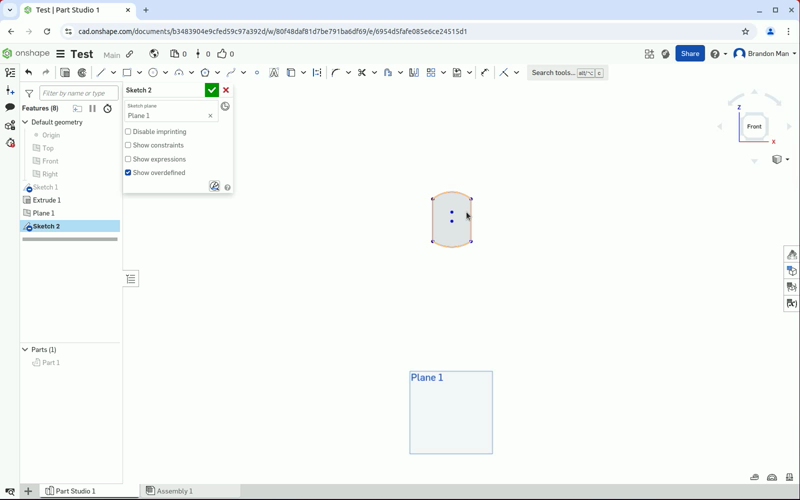
scroll(6)
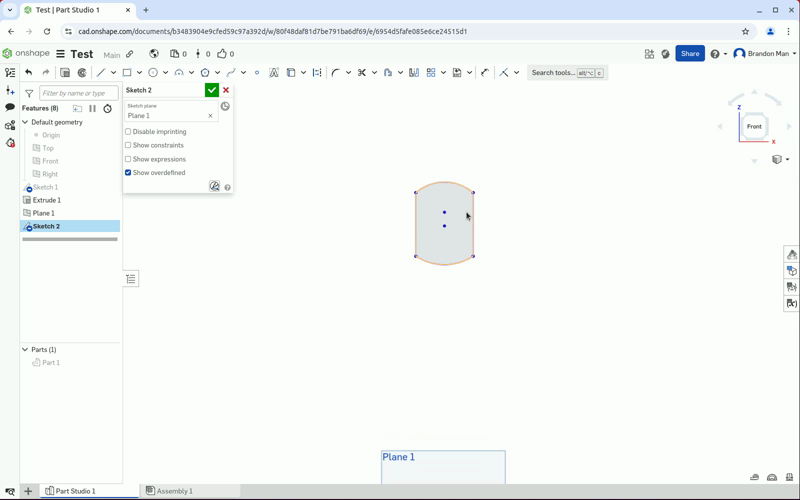
scroll(6)
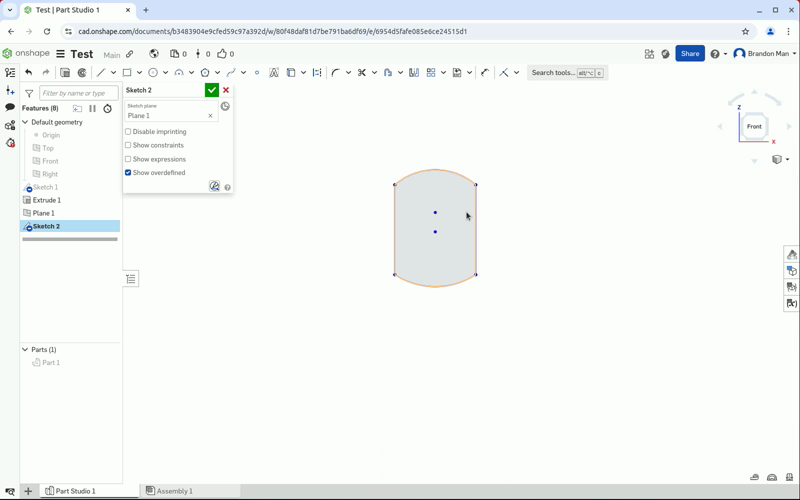
scroll(6)
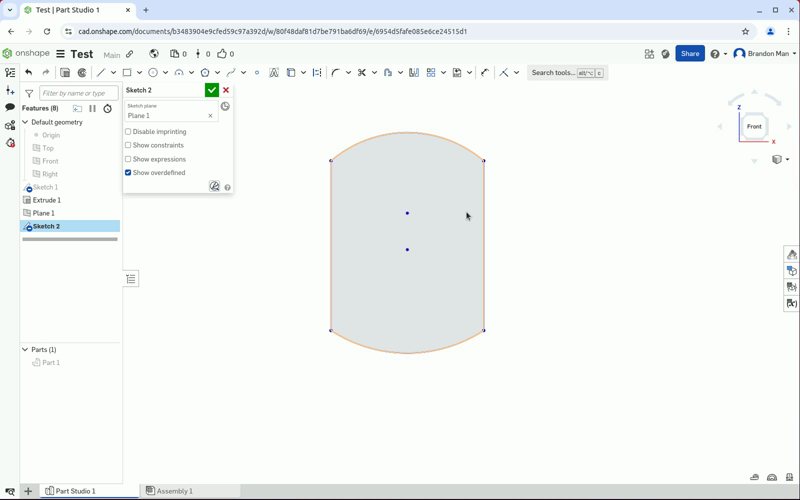
click(466, 211)
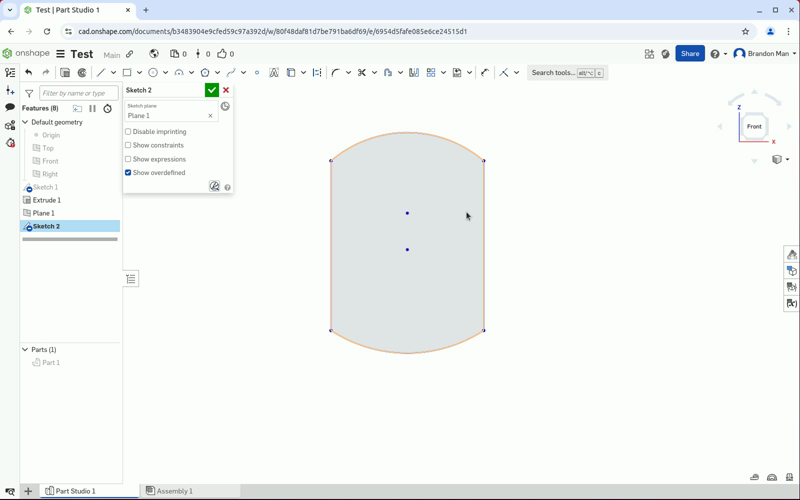
scroll(-6)
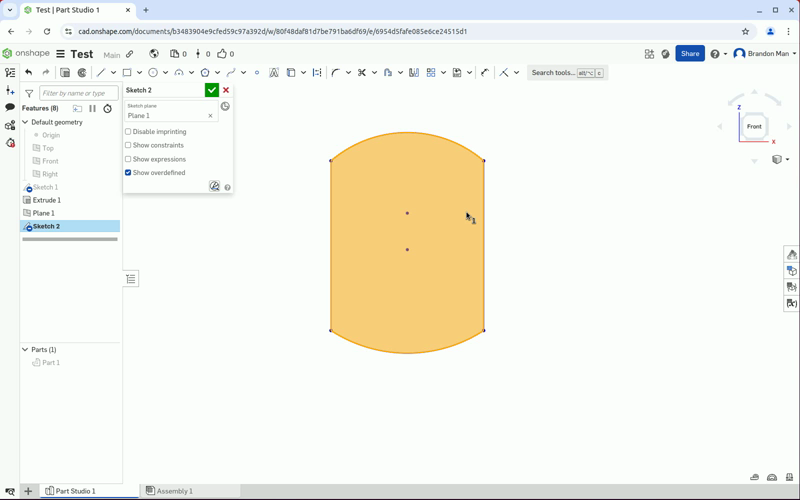
scroll(-6)
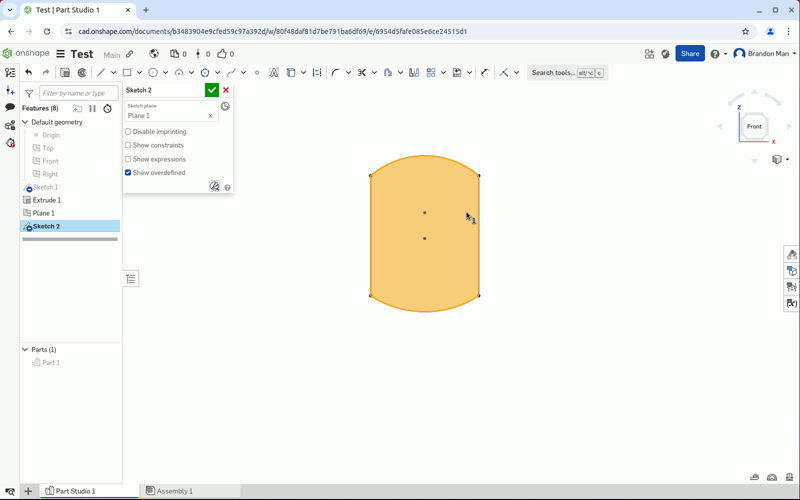
scroll(-6)
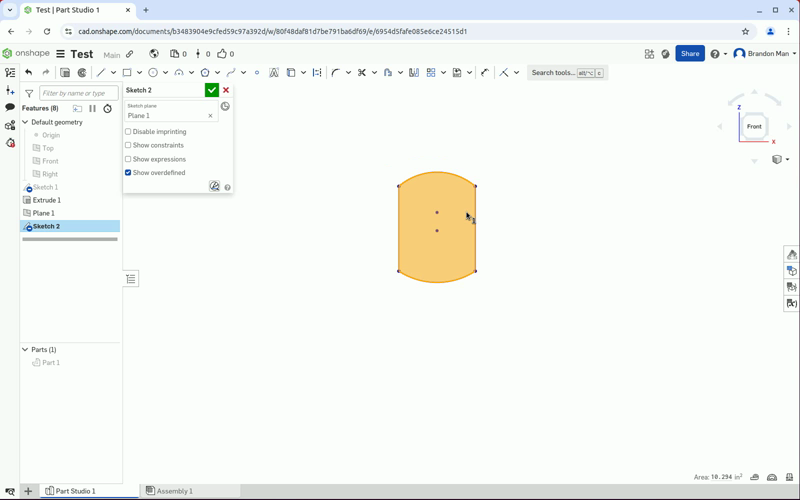
scroll(-6)
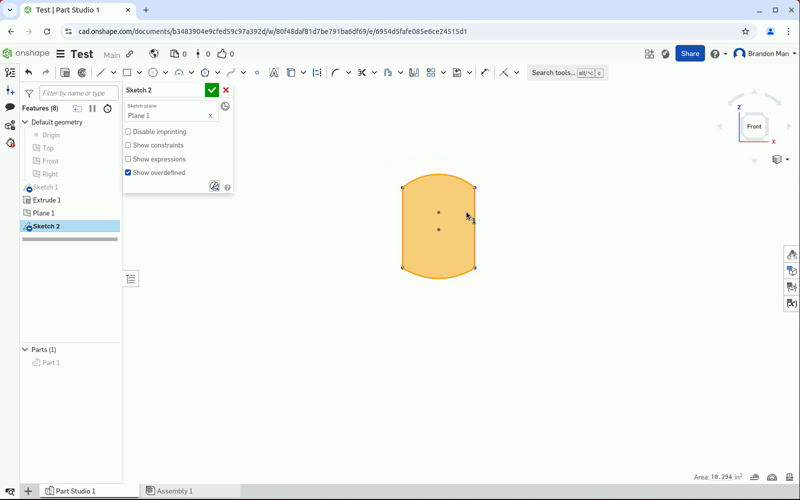
scroll(-6)
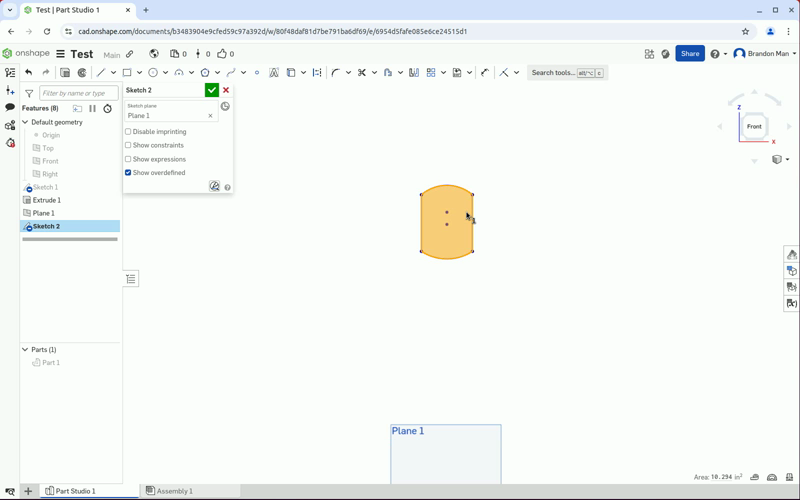
scroll(-6)
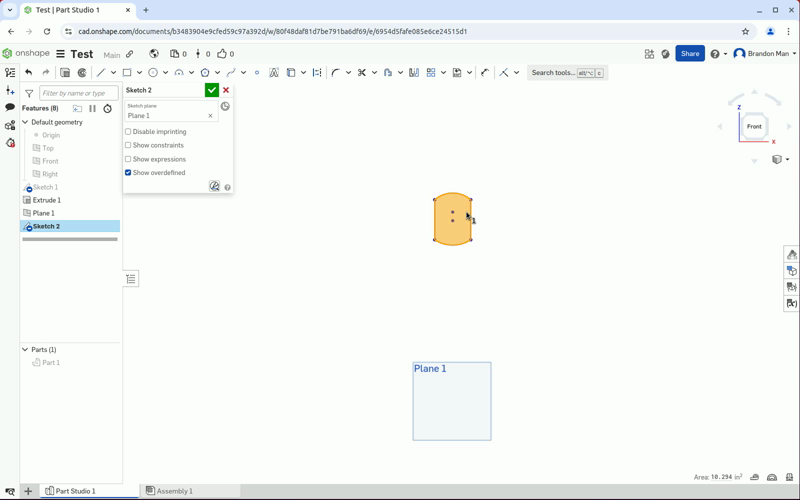
scroll(-6)
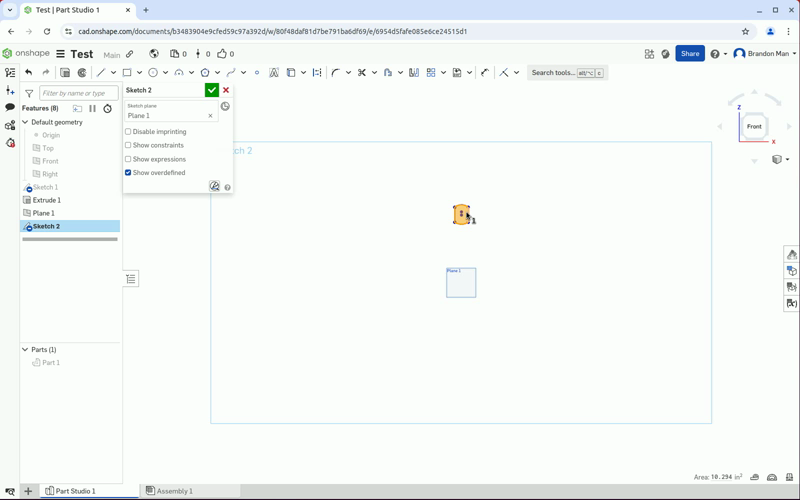
mouse_move(73, 352)
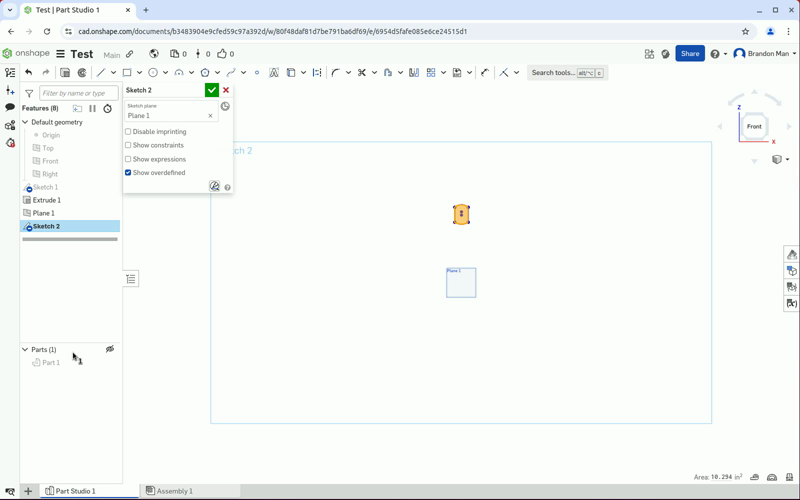
key(shift+y)
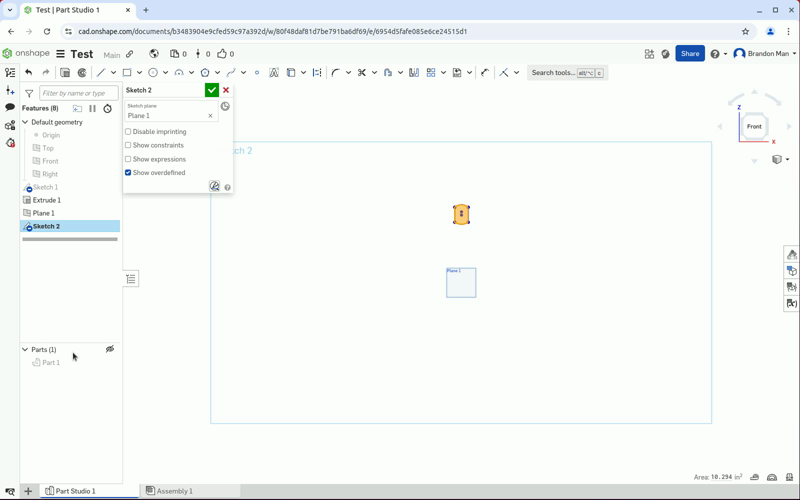
key(shift+e)
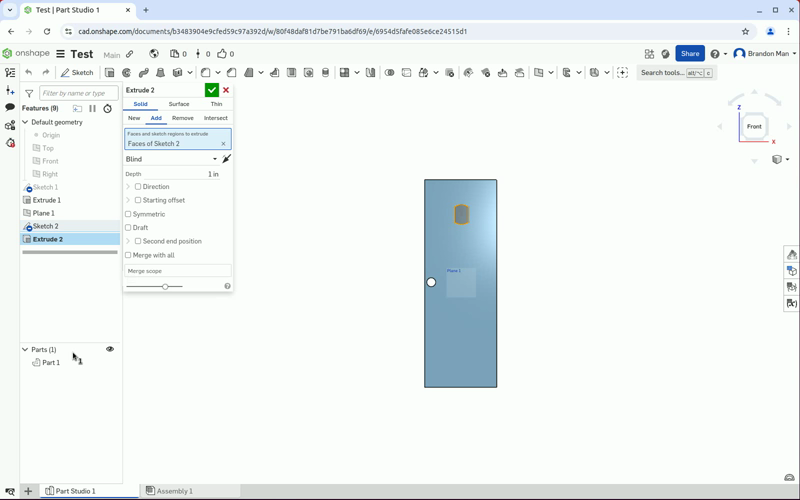
mouse_move(143, 106)
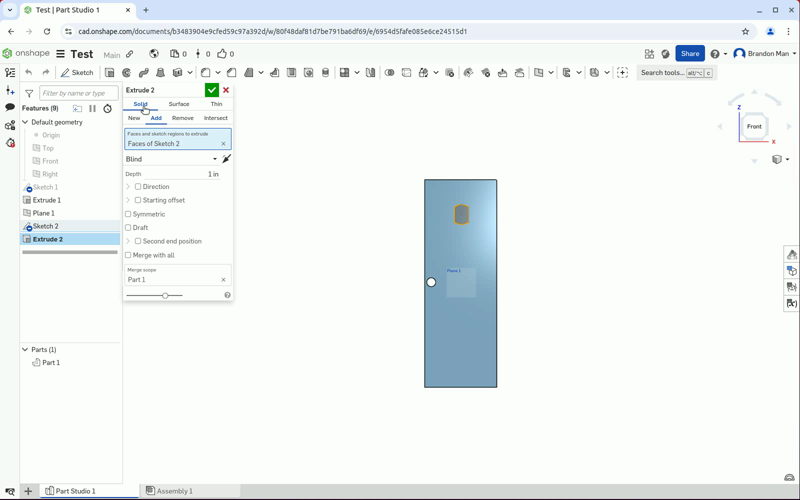
click(143, 106)
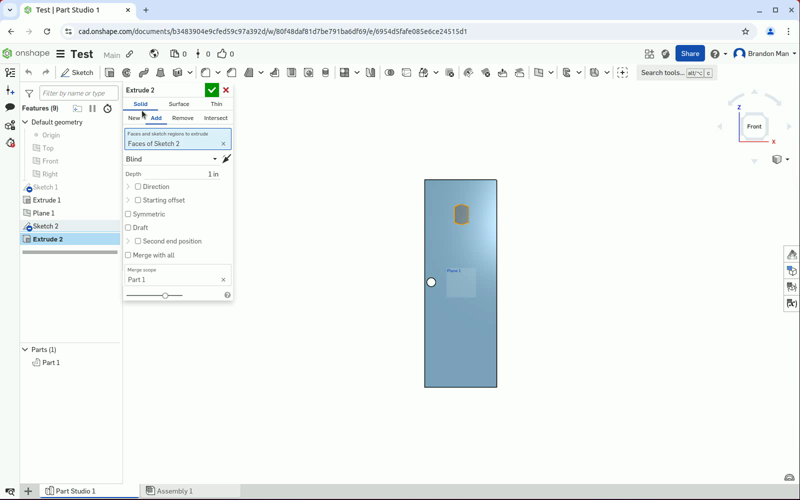
mouse_move(137, 120)
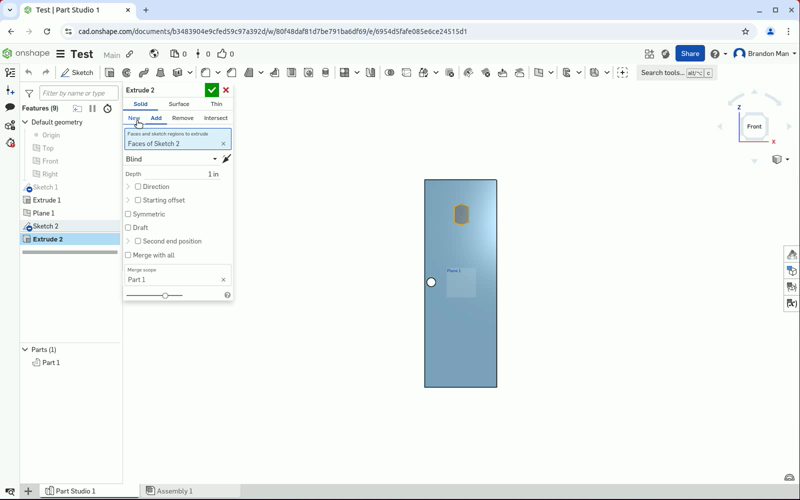
click(137, 120)
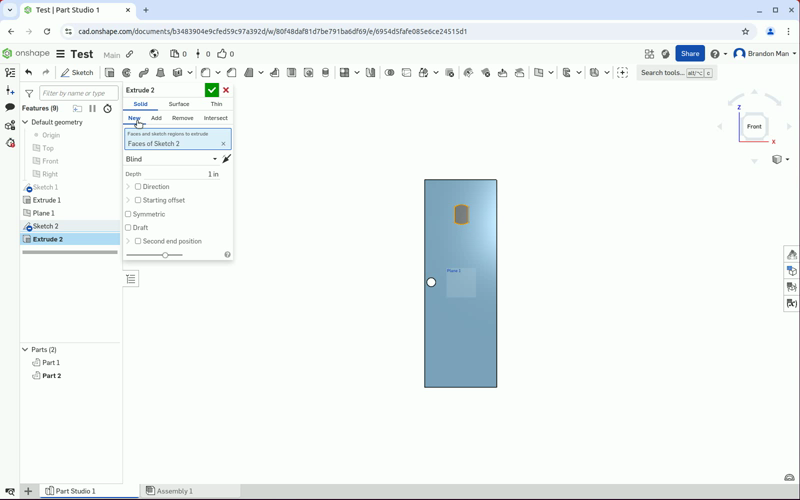
key(tab, 4)
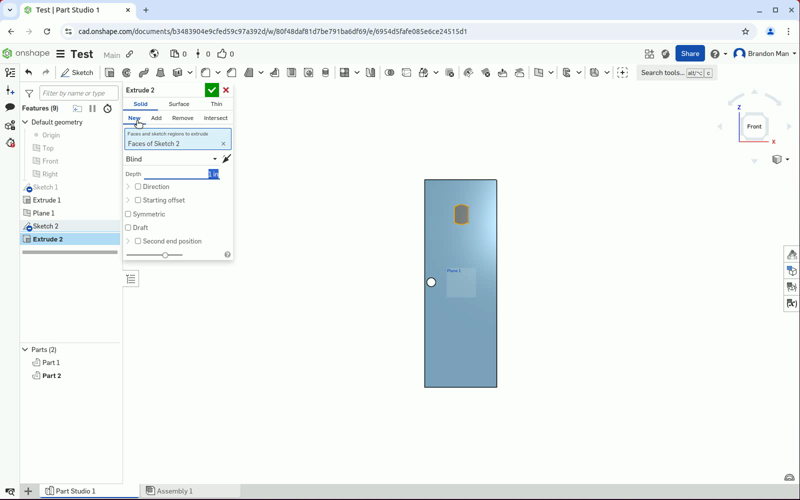
text(6.499)
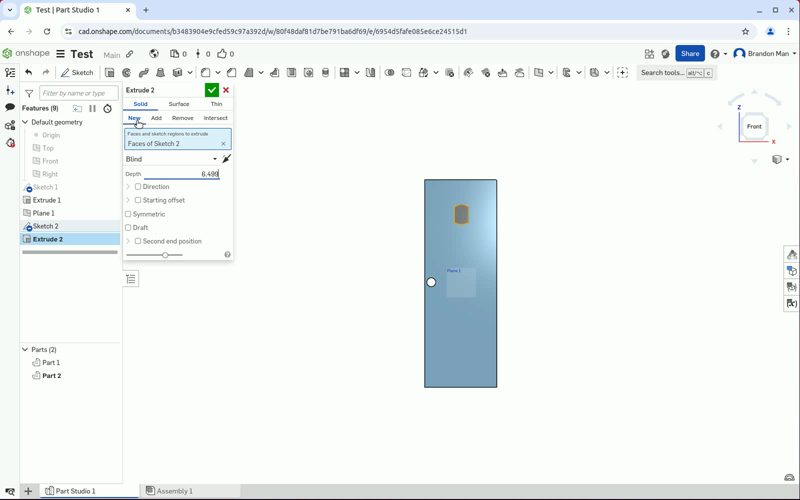
key(enter)
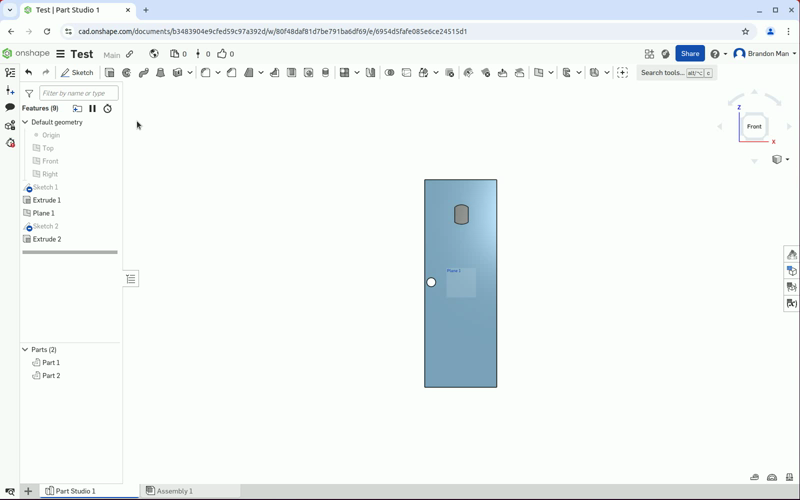
key(shift+h)
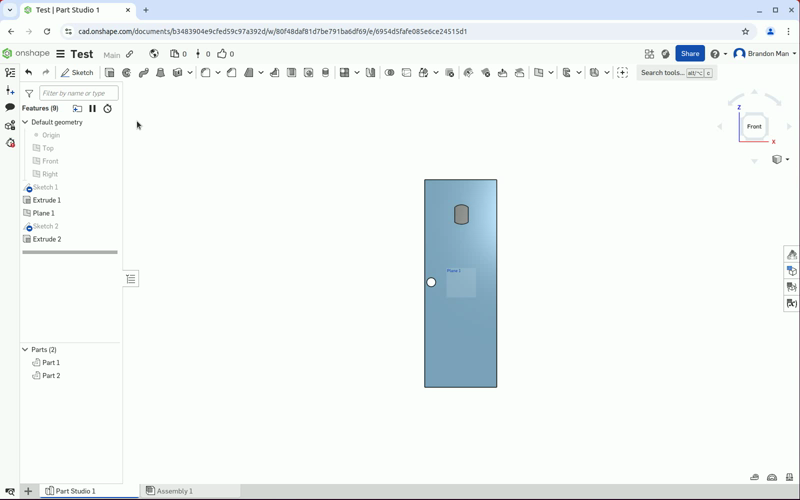
key(shift+h)
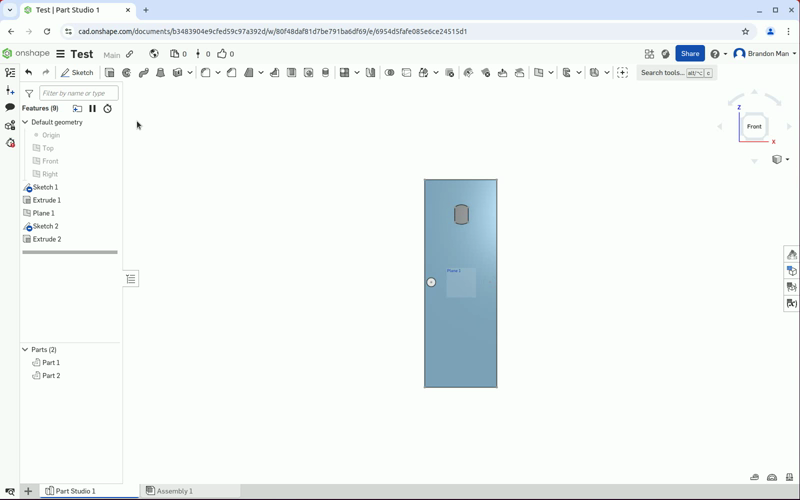
key(shift+7)
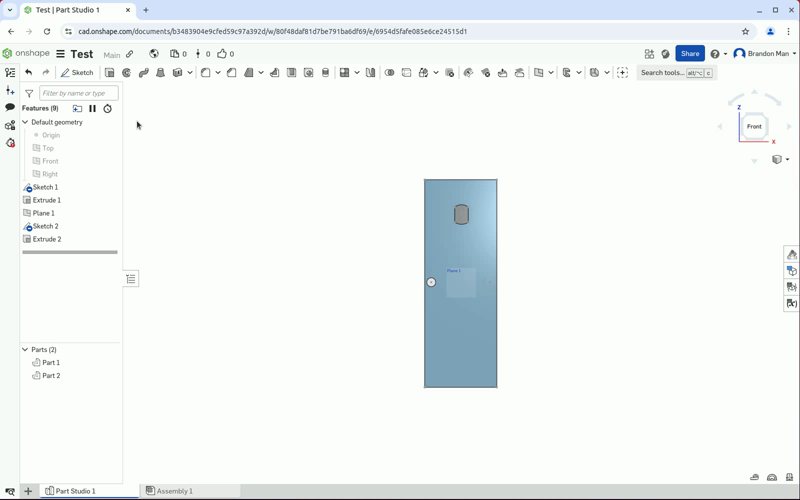
key(left, 2)
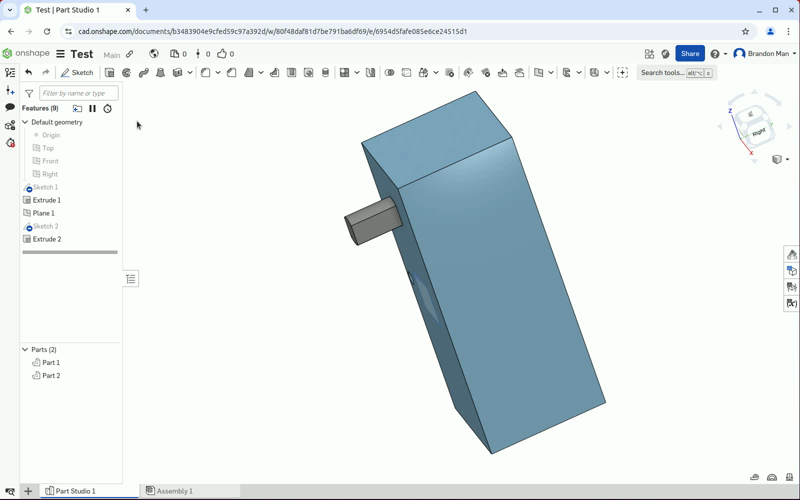
key(down, 2)
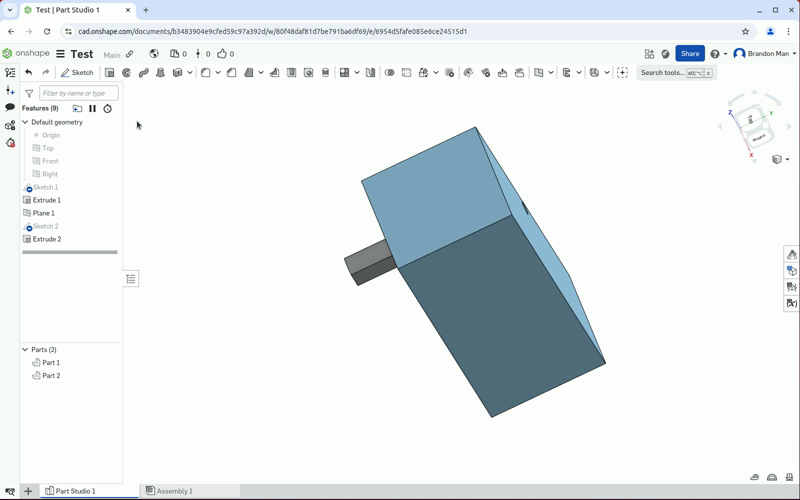
key(up, 2)
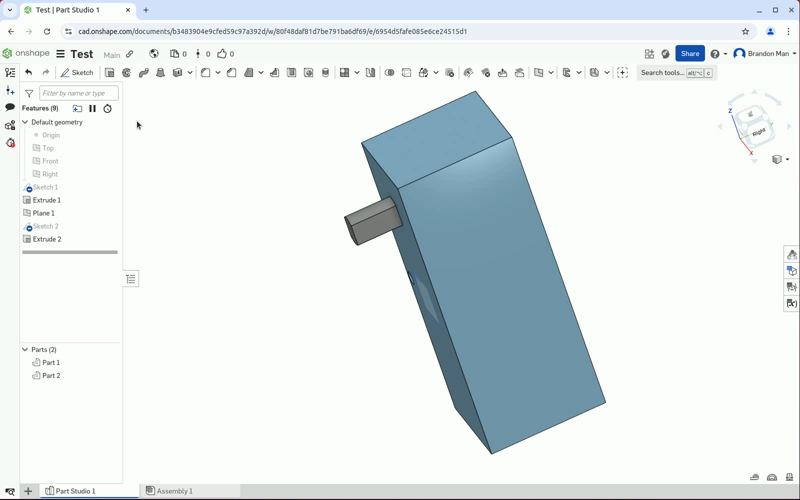
key(right, 2)
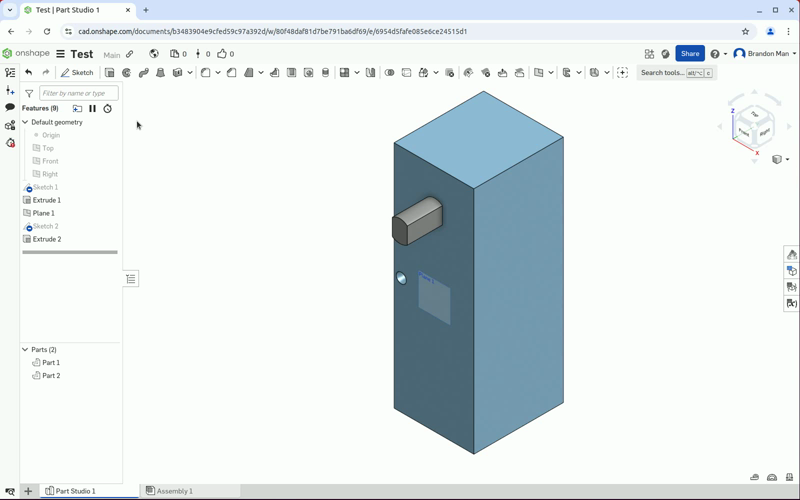
mouse_move(73, 189)
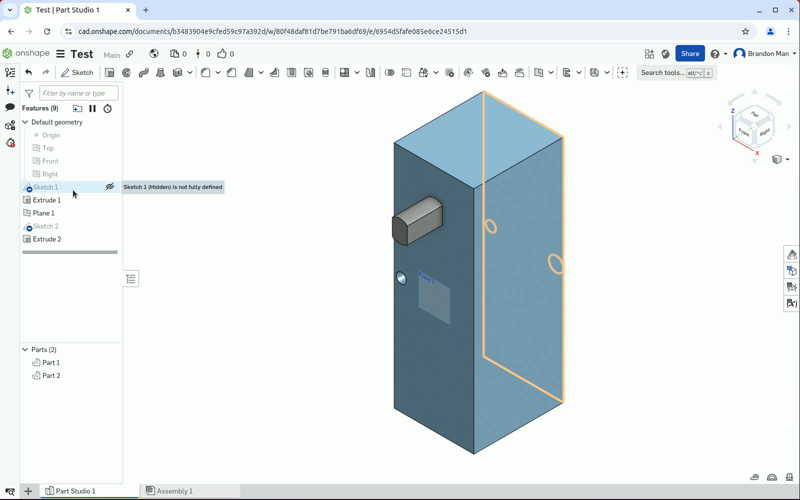
click(73, 189)